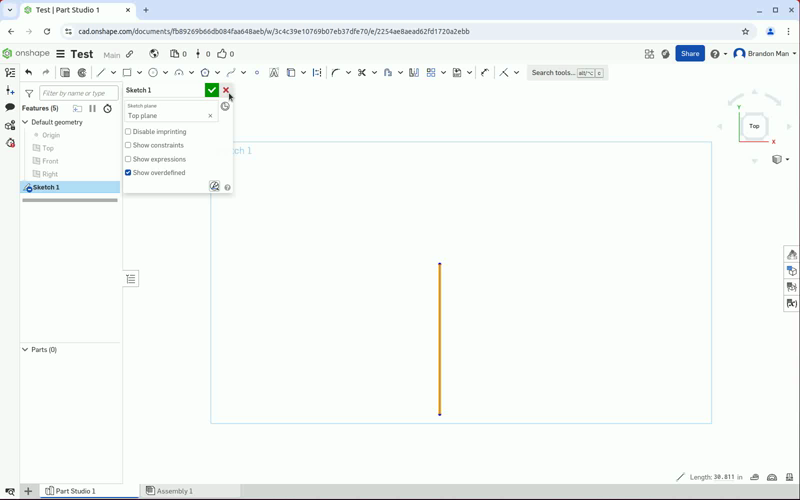
key(shift+h)
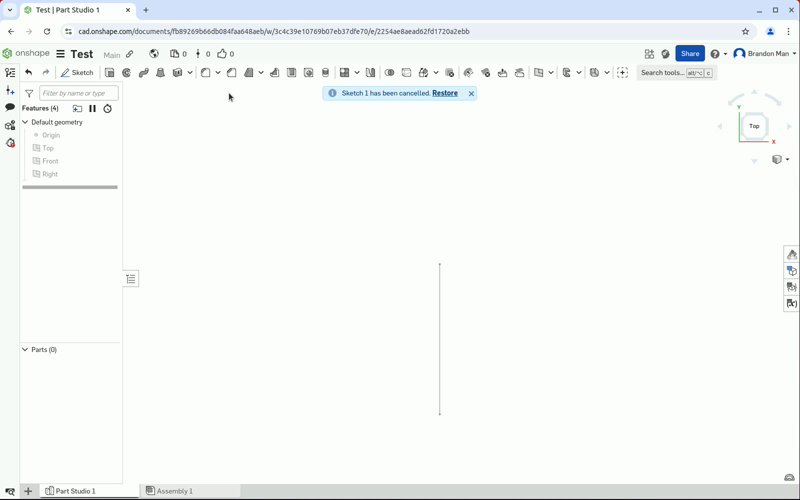
mouse_move(73, 352)
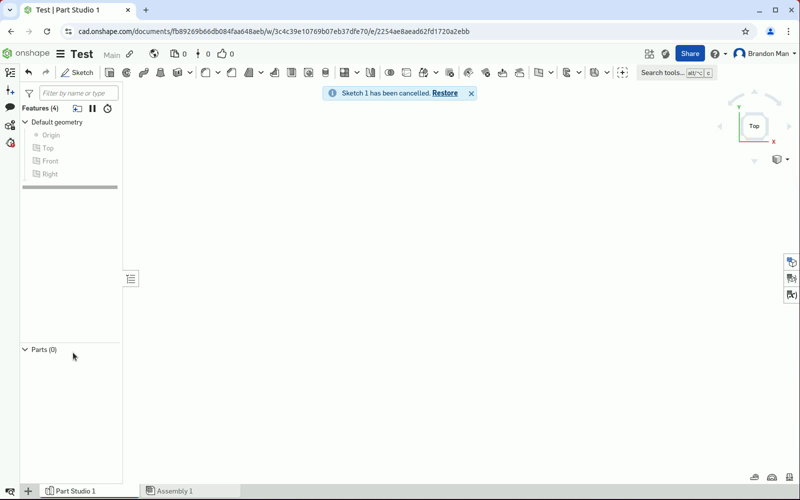
key(y)
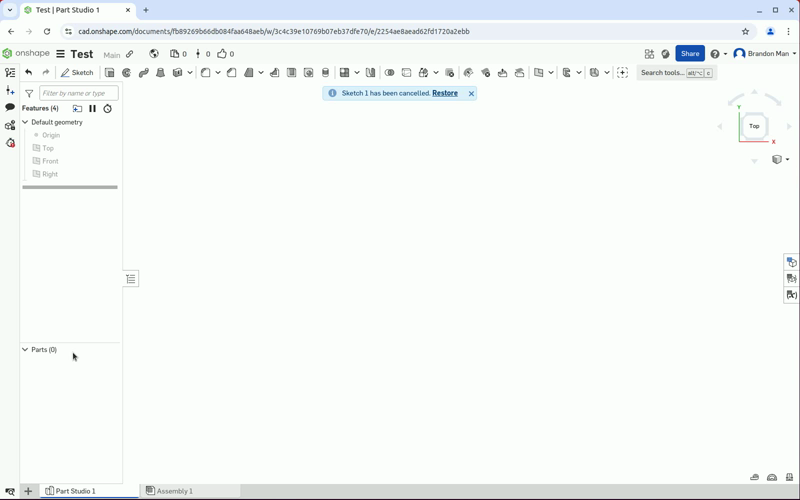
key(shift+p)
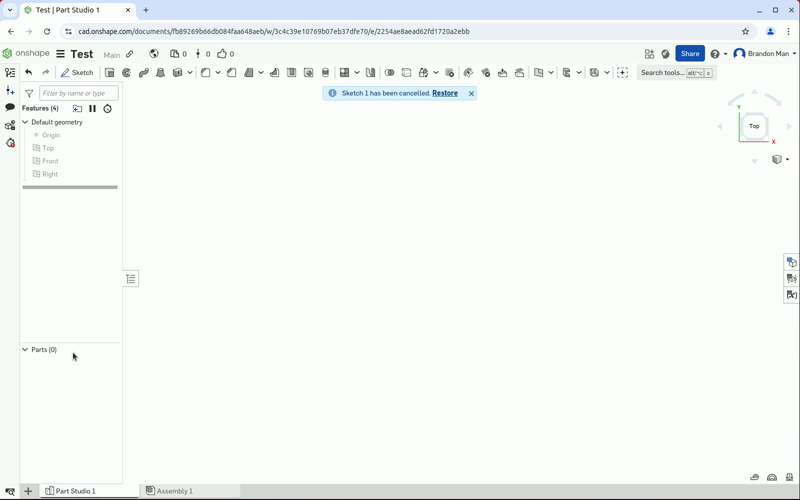
key(space)
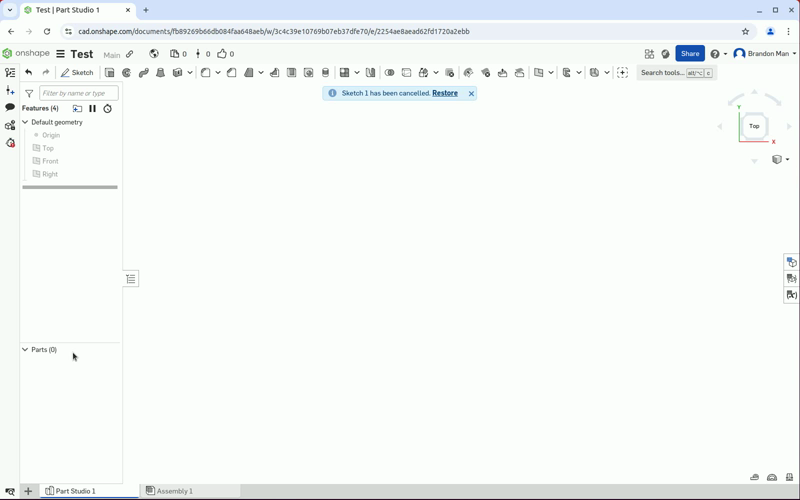
key_down(shift)
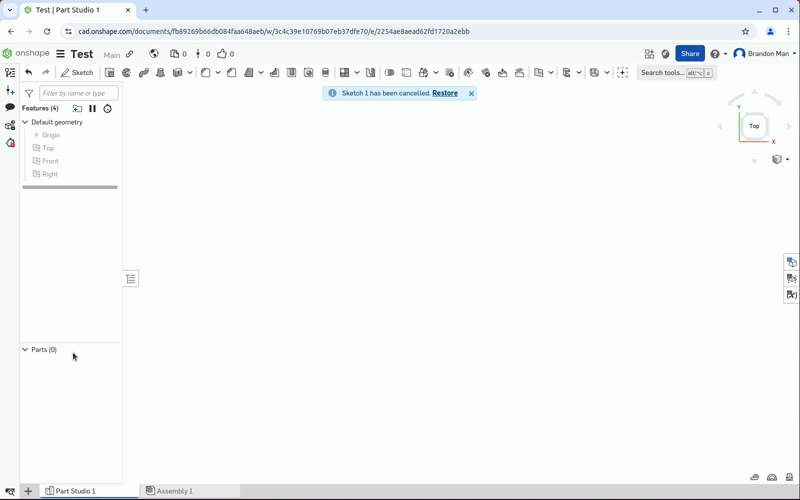
key(up)
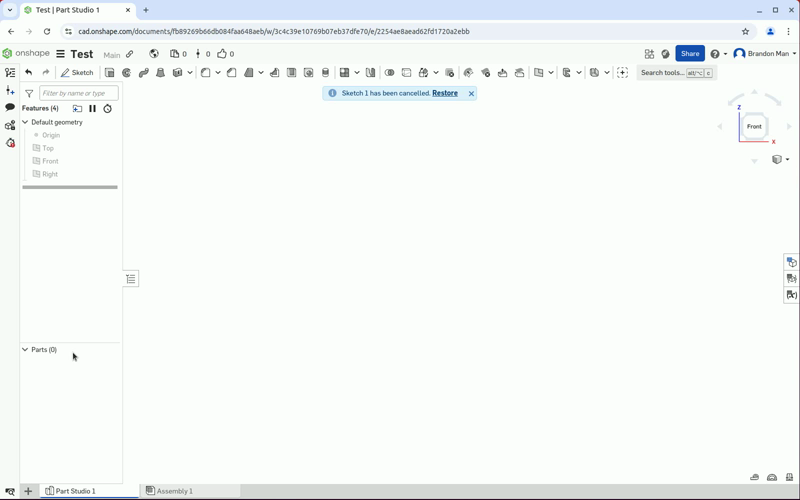
key_up(shift)
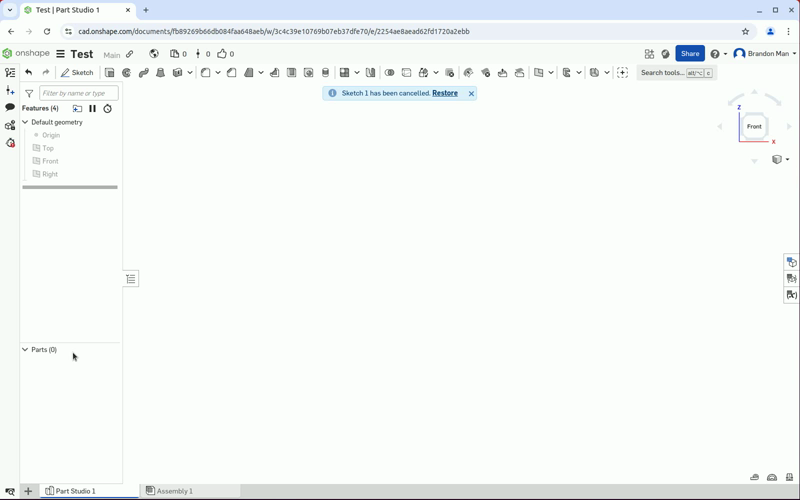
mouse_move(73, 352)
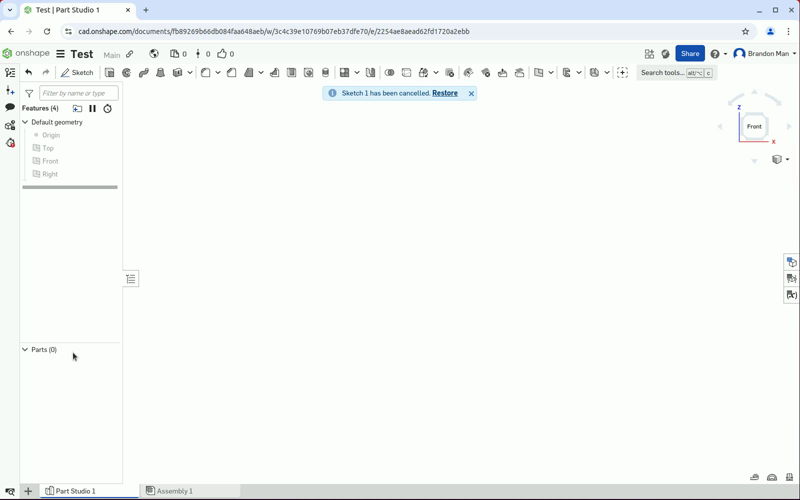
key(shift+y)
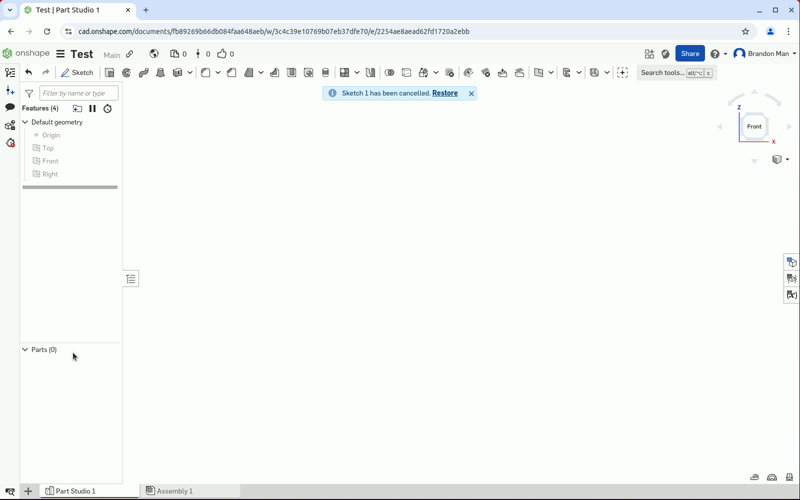
key(shift+s)
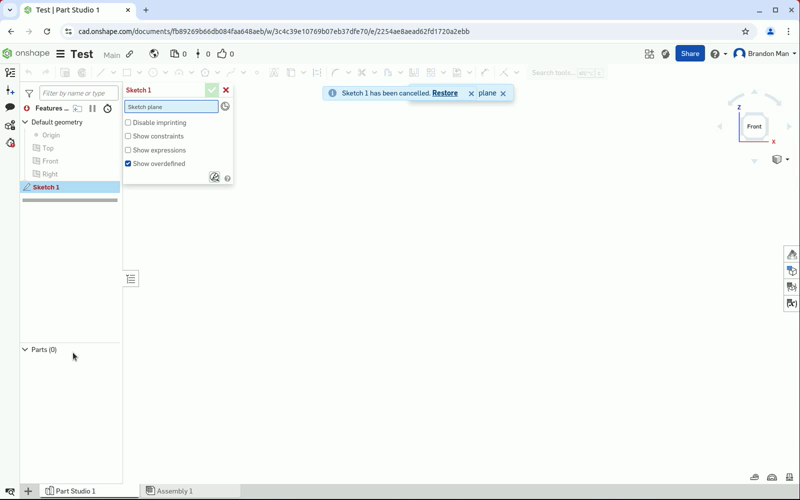
mouse_move(73, 163)
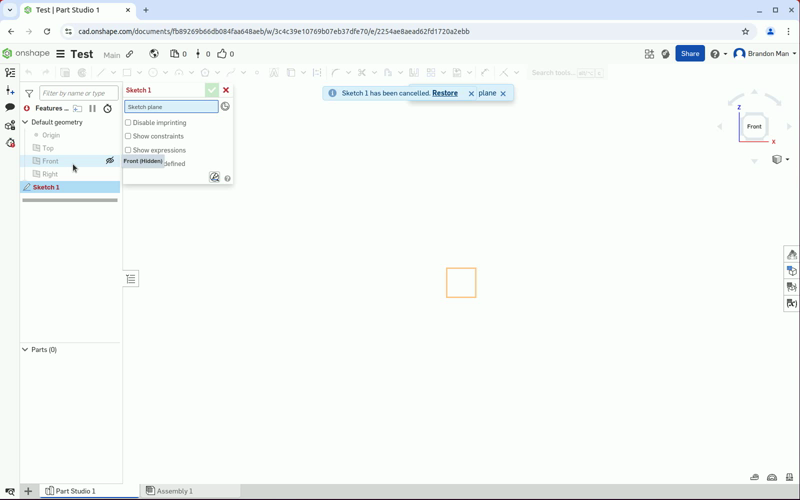
click(73, 163)
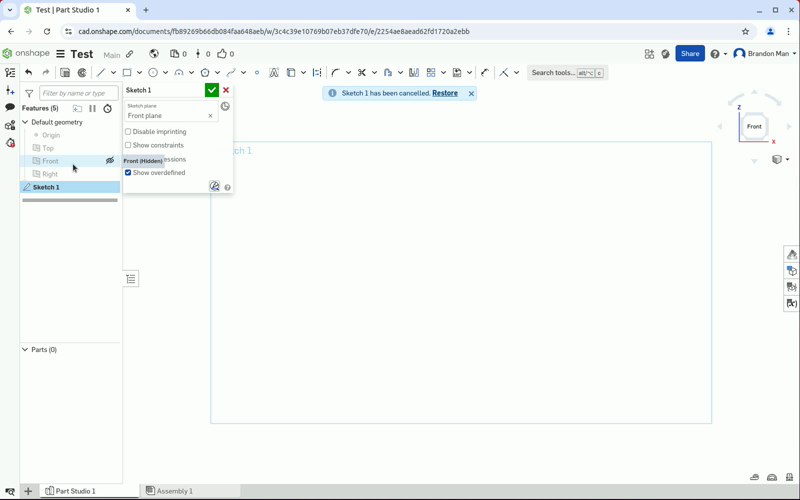
mouse_move(73, 352)
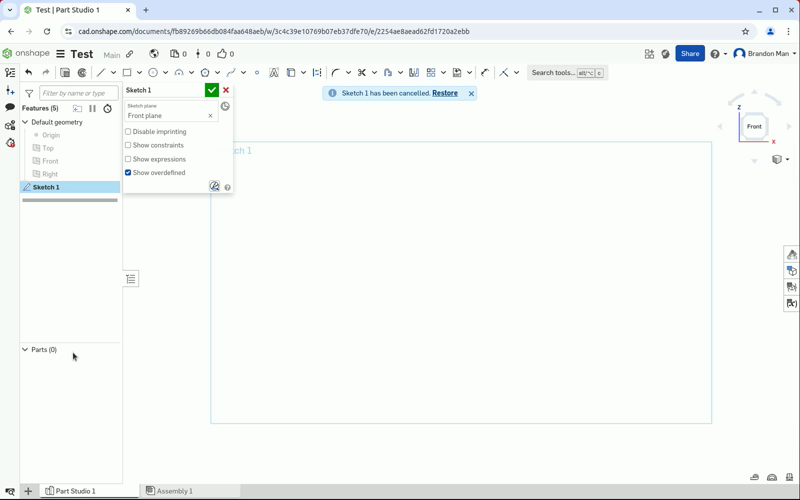
key(y)
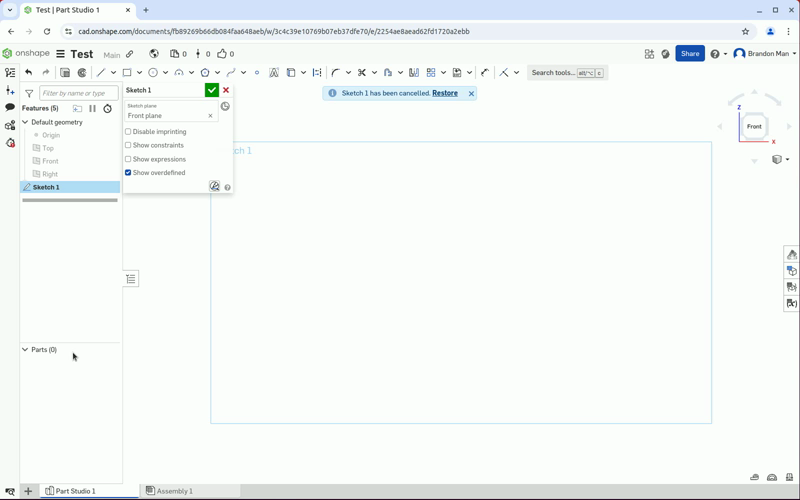
key(c)
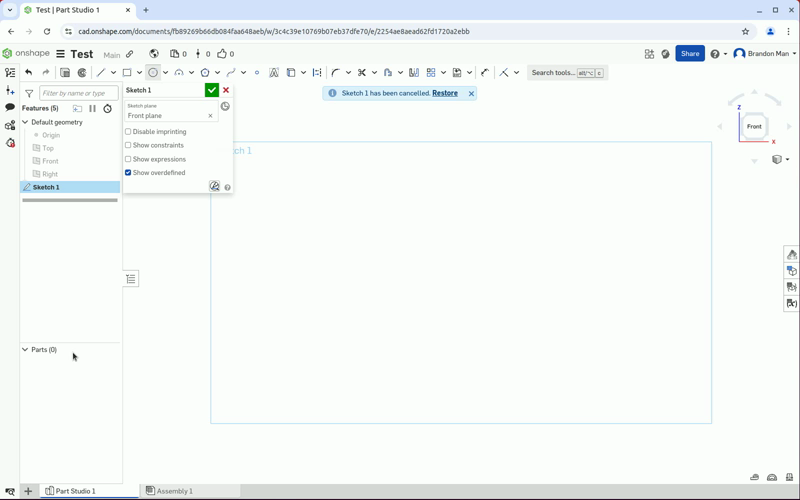
key_down(shift)
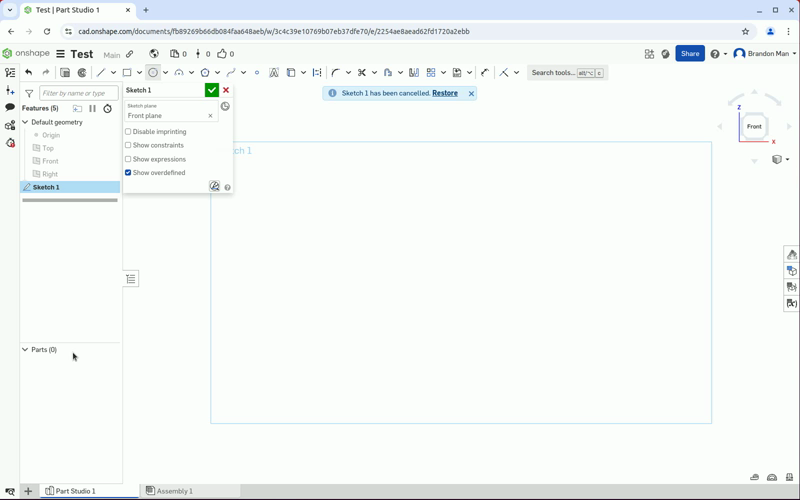
mouse_move(461, 282)
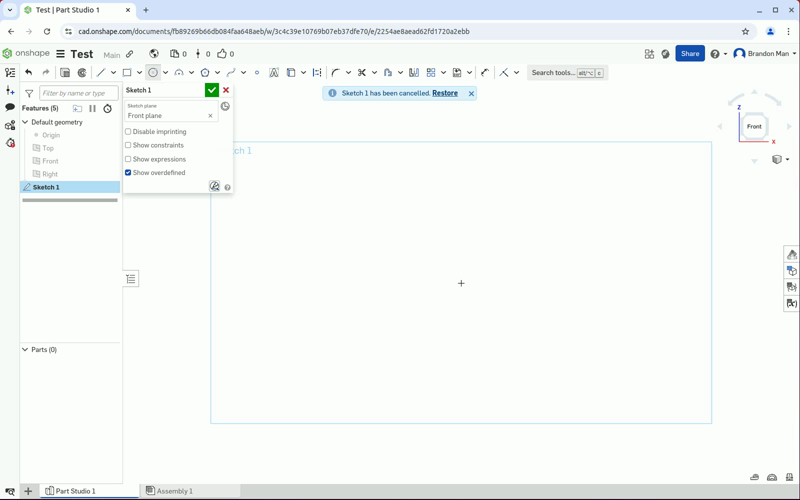
click(461, 282)
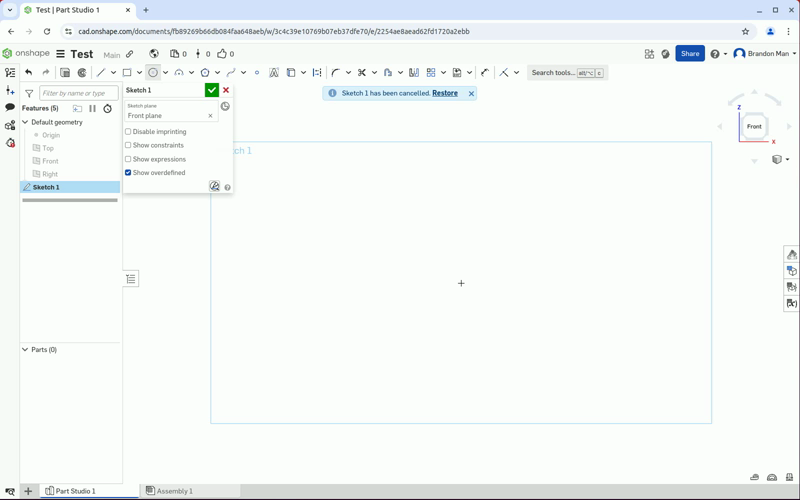
key_up(shift)
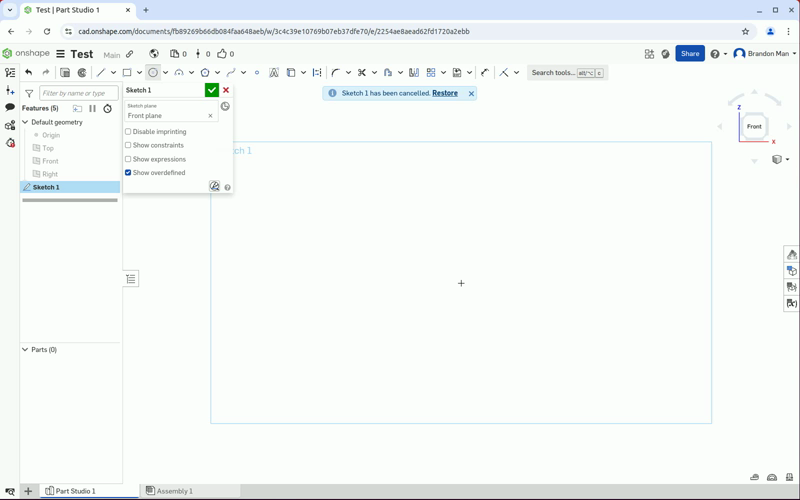
mouse_move(574, 282)
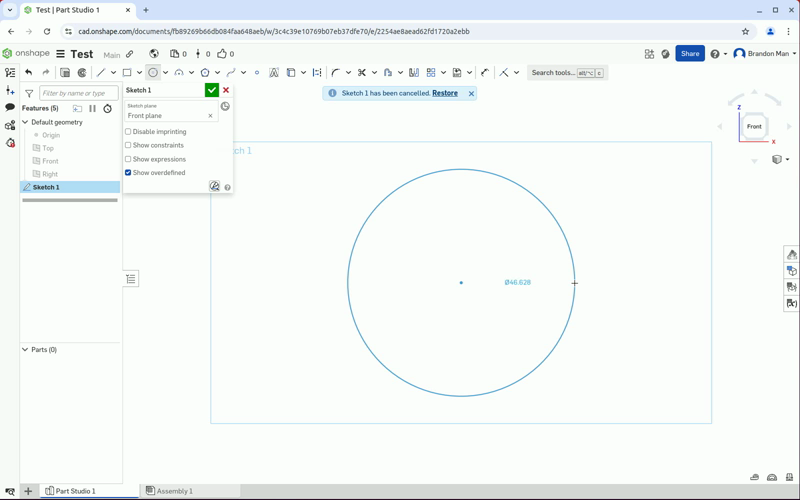
click(574, 282)
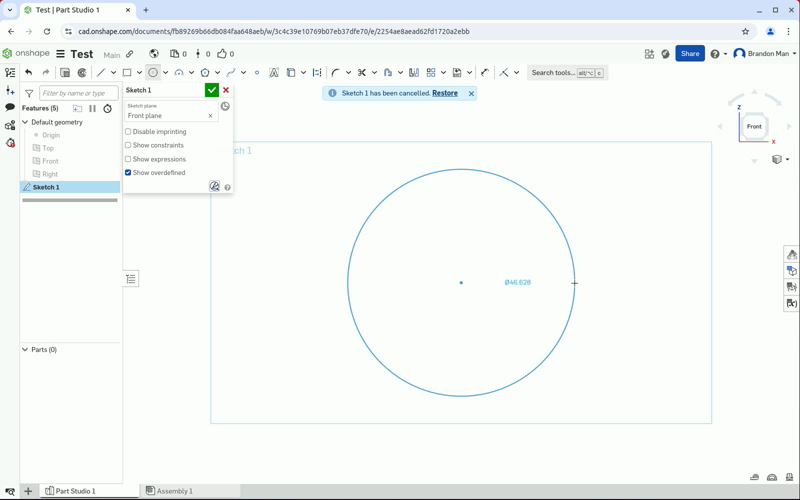
key(esc)
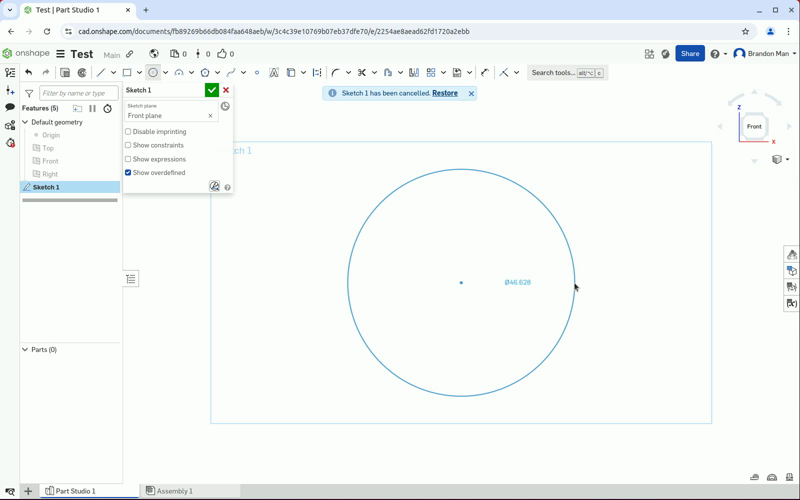
key(c)
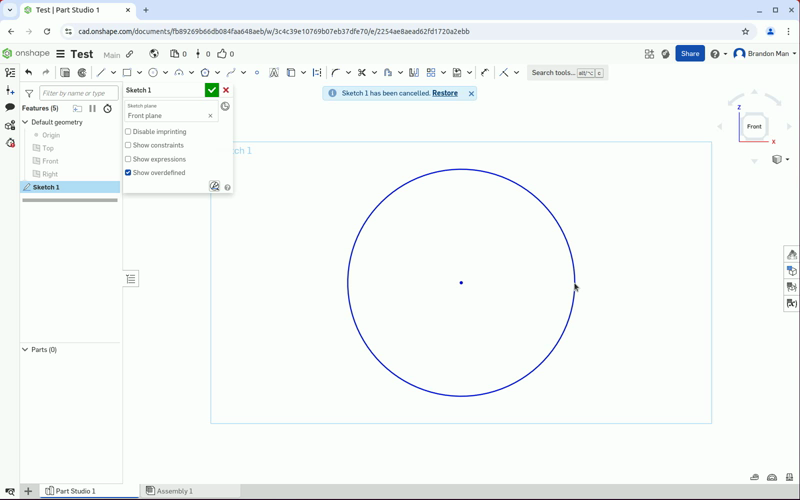
key_down(shift)
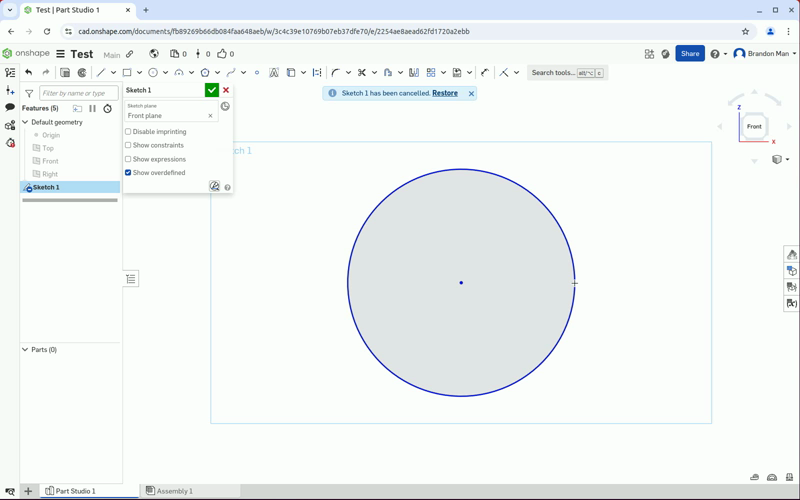
mouse_move(461, 282)
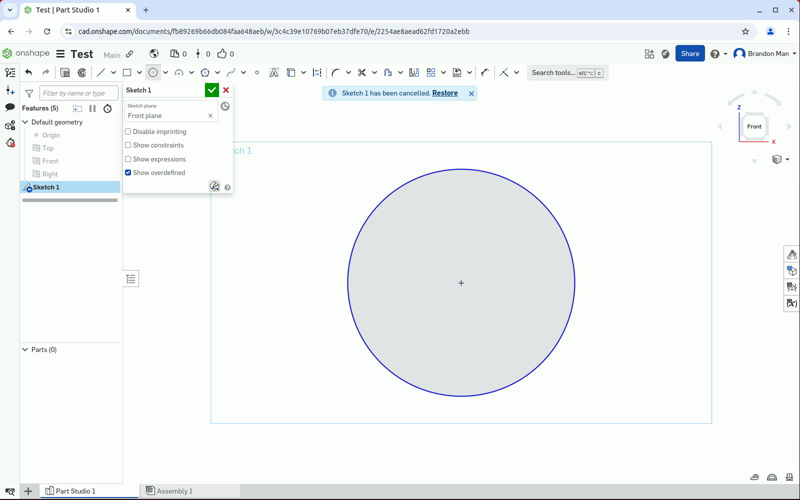
click(461, 282)
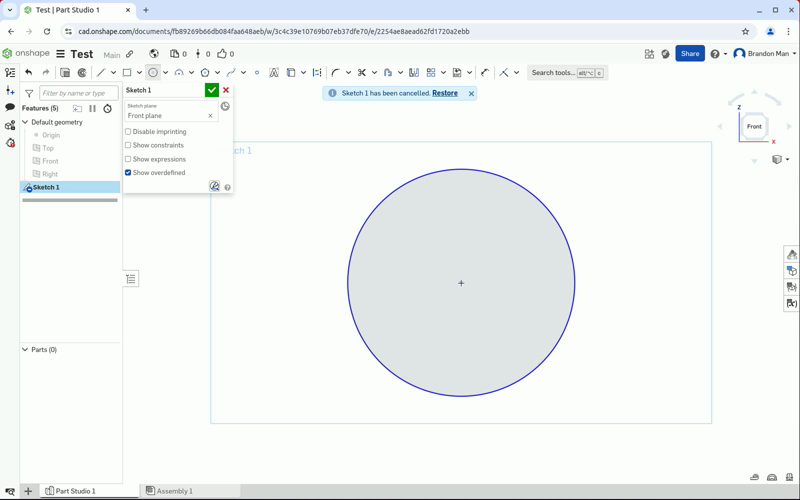
key_up(shift)
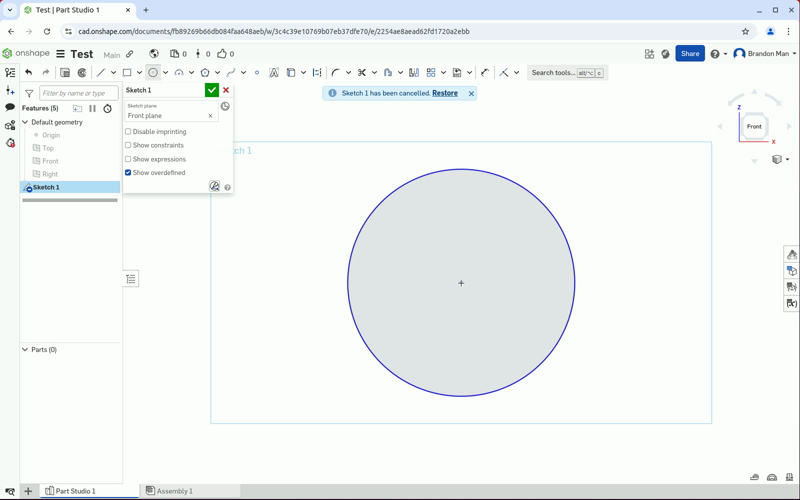
mouse_move(567, 282)
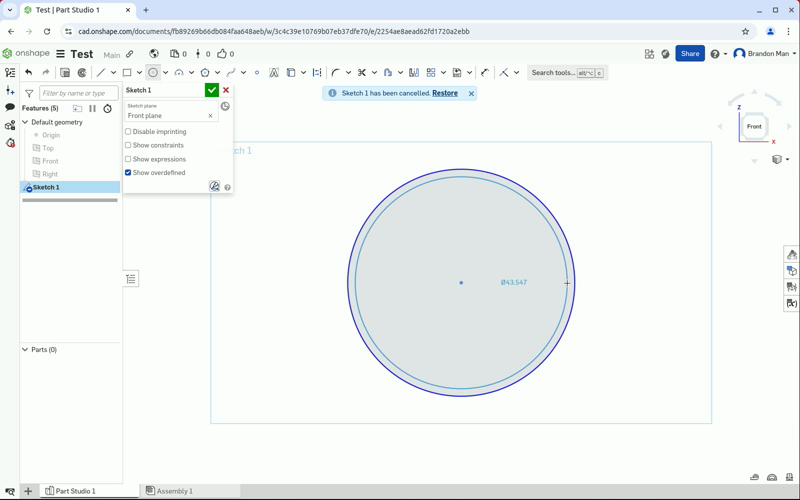
click(567, 282)
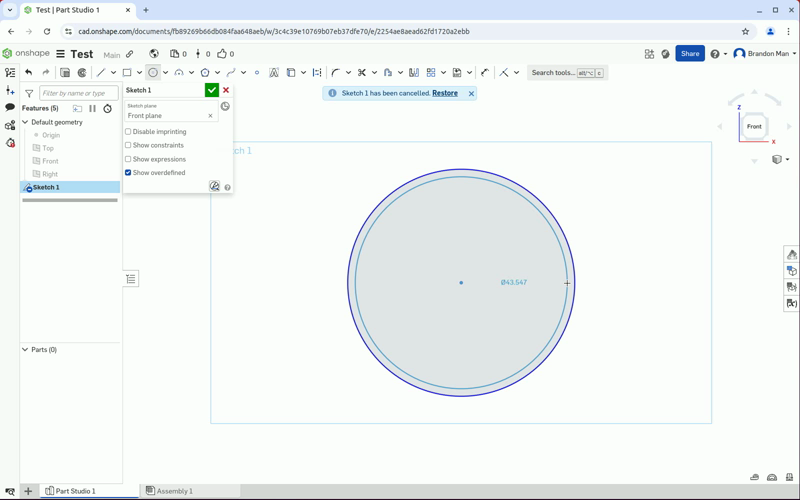
key(esc)
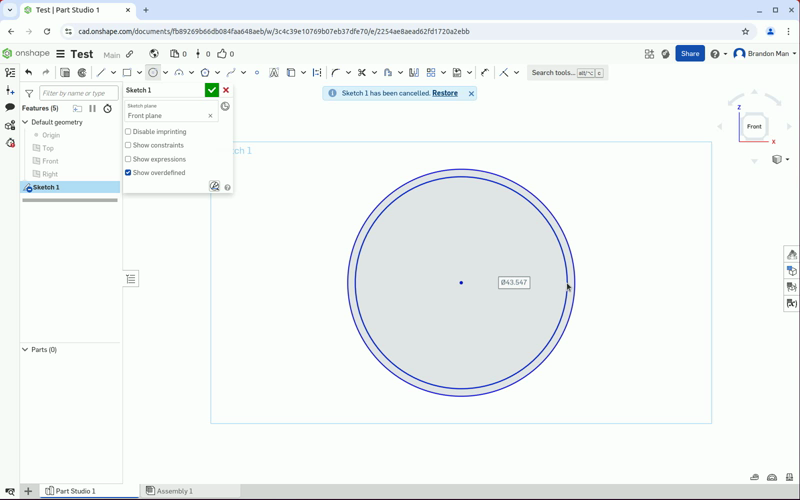
mouse_move(465, 392)
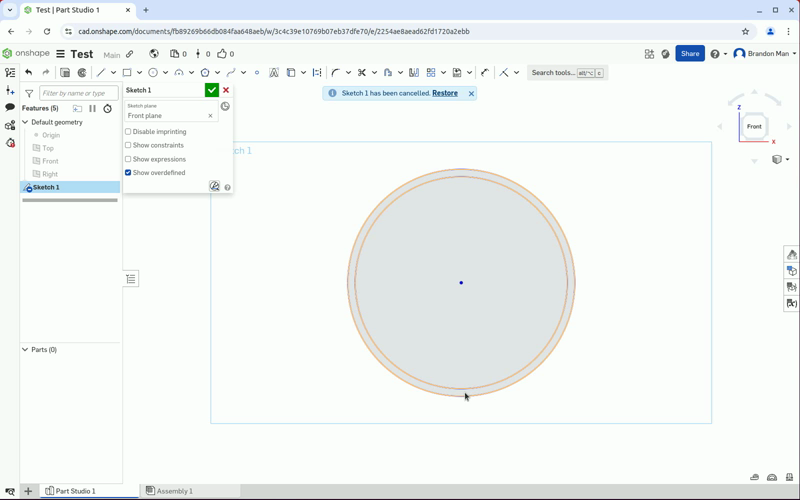
click(465, 392)
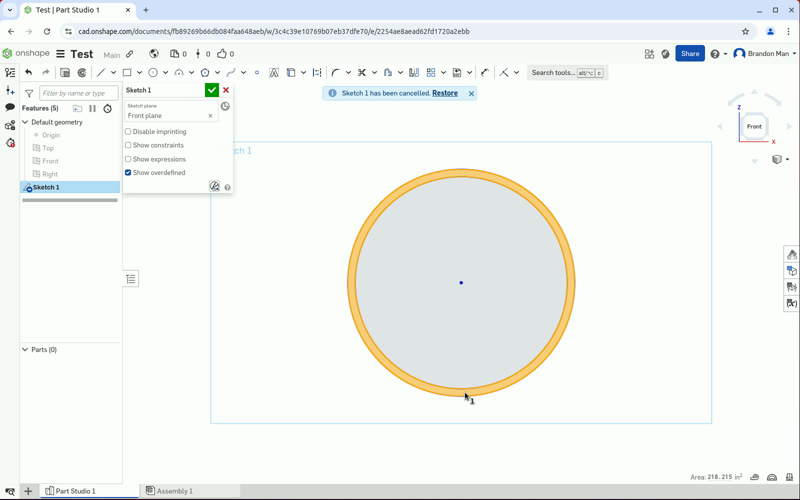
mouse_move(73, 352)
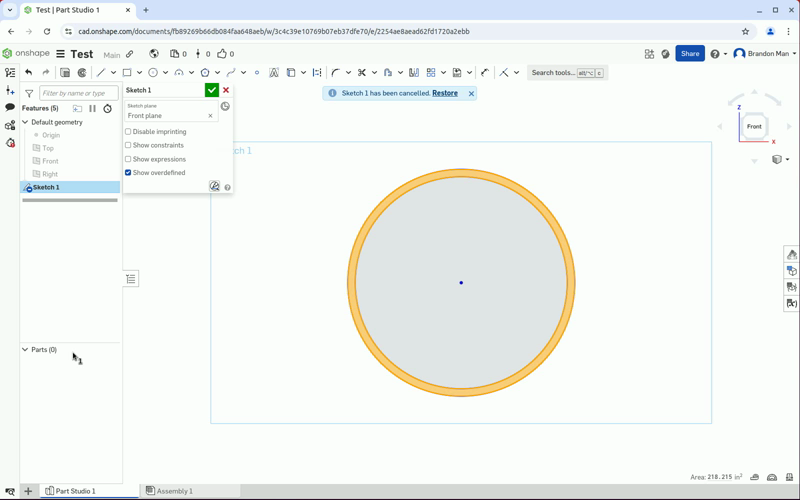
key(shift+y)
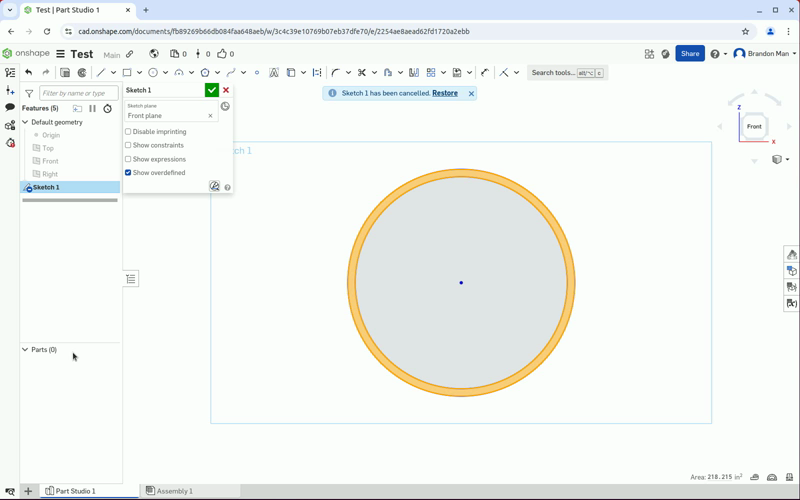
key(shift+e)
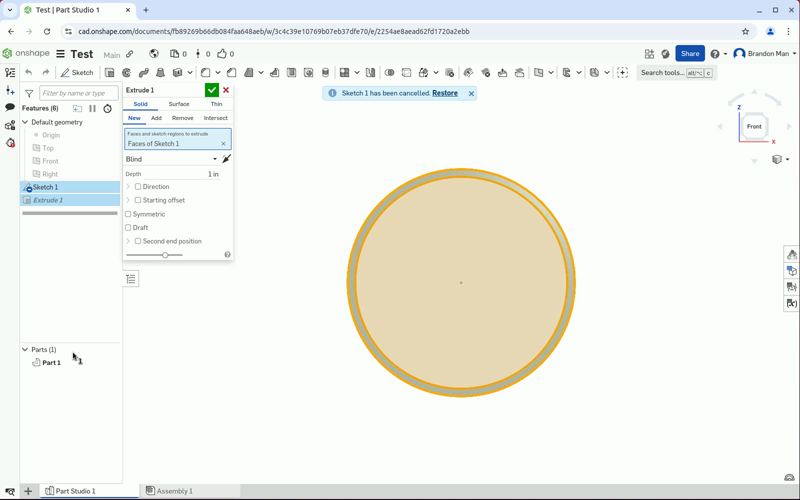
mouse_move(143, 106)
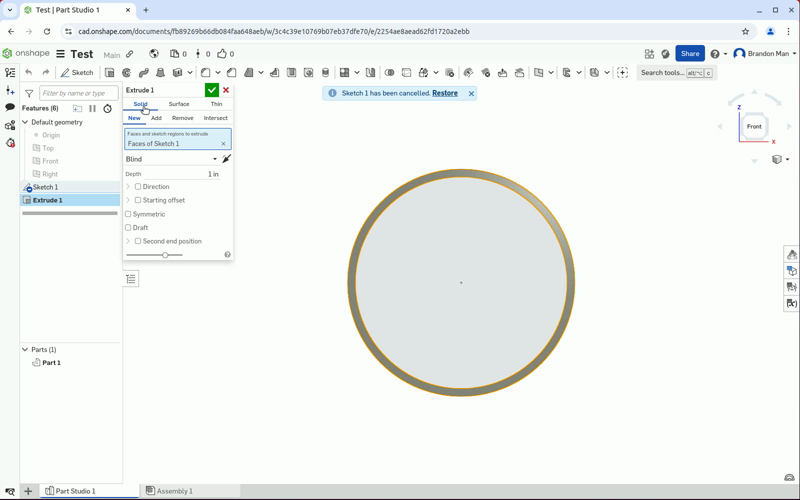
click(143, 106)
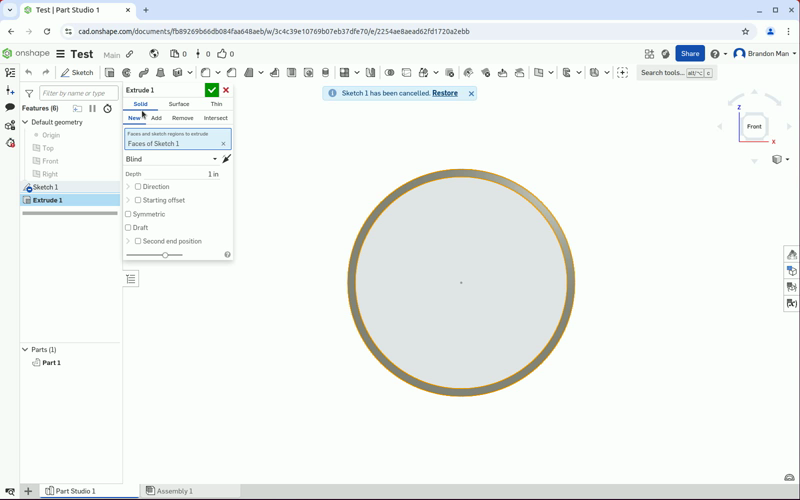
mouse_move(137, 120)
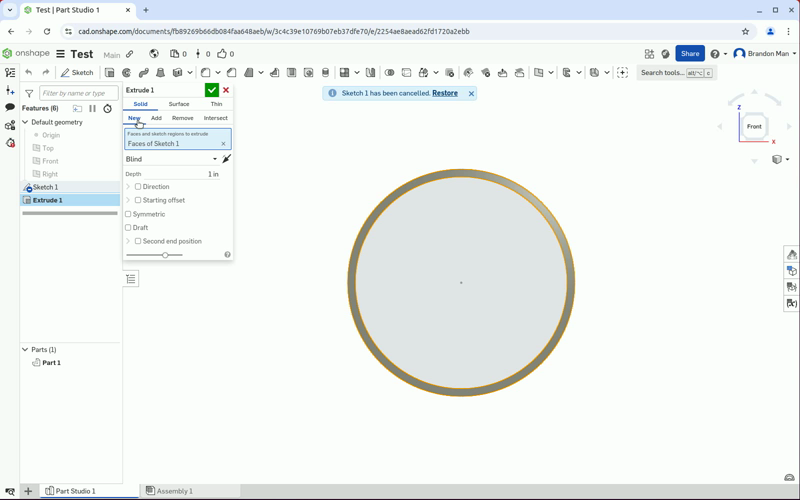
click(137, 120)
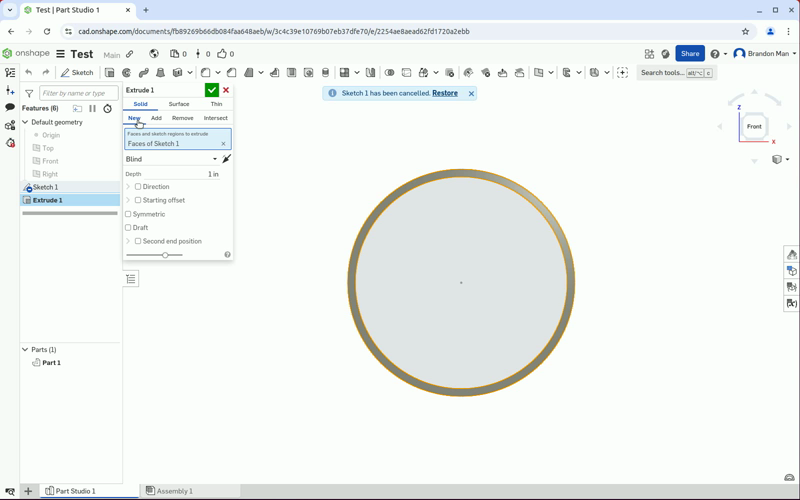
key(tab, 4)
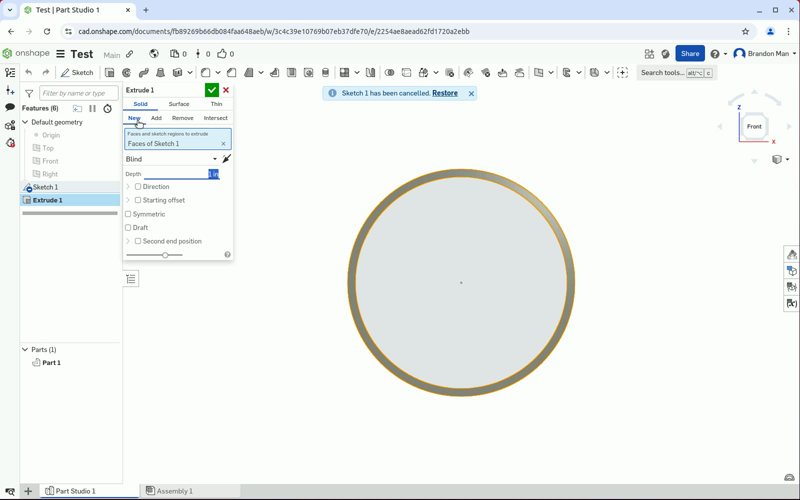
text(1.204)
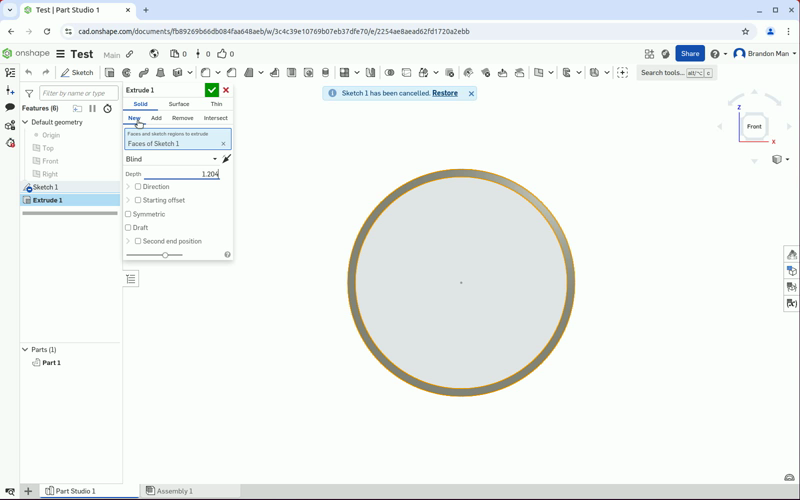
key(enter)
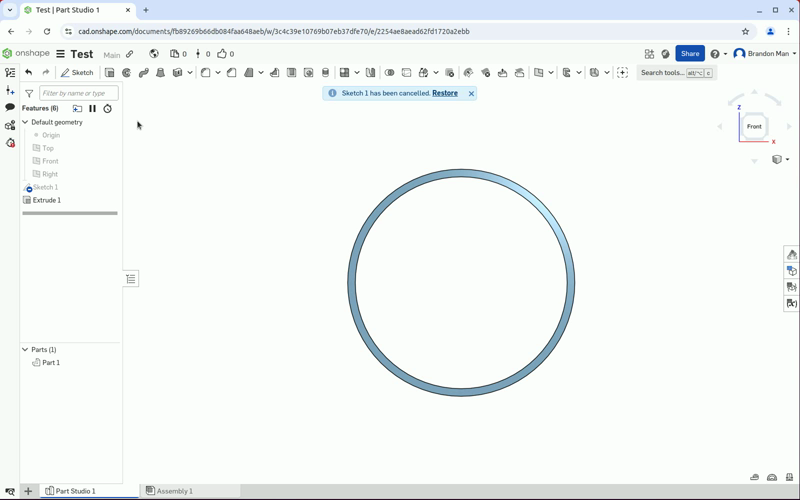
key(shift+h)
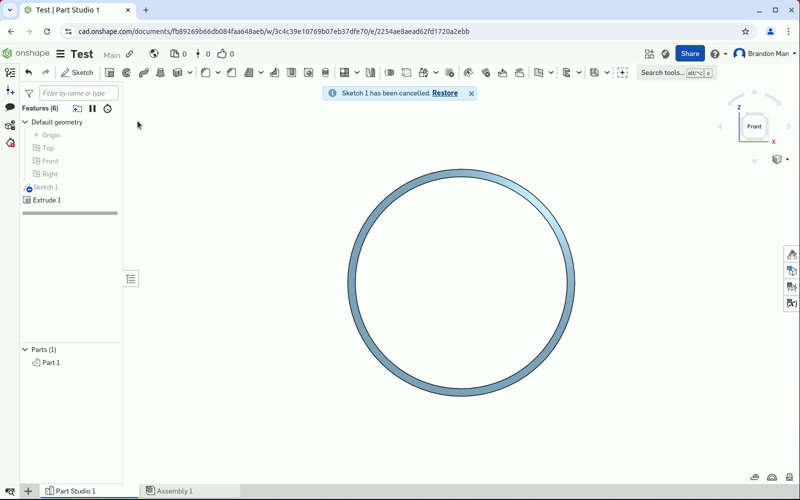
key(shift+h)
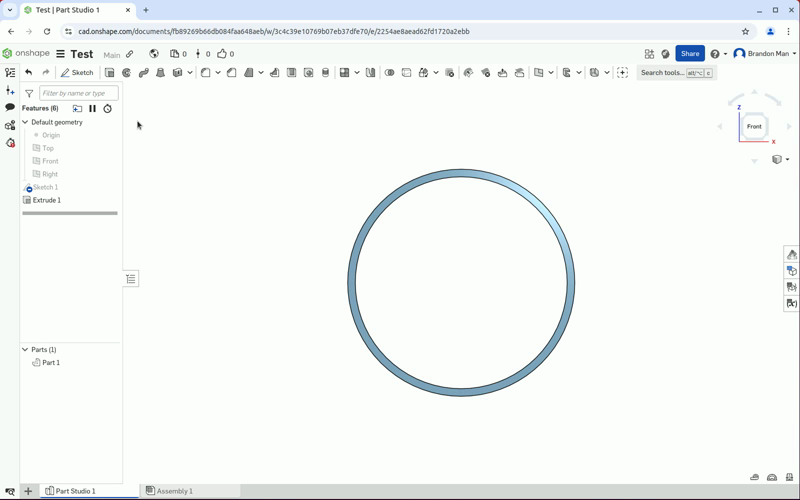
mouse_move(73, 189)
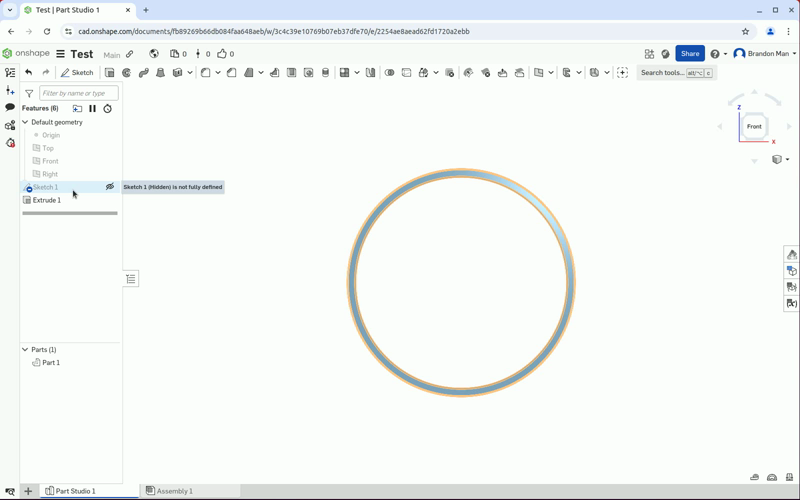
click(73, 189)
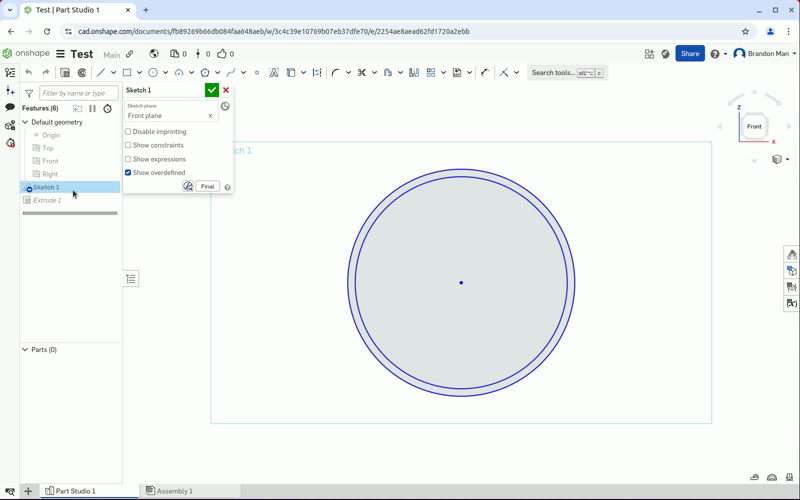
mouse_move(229, 92)
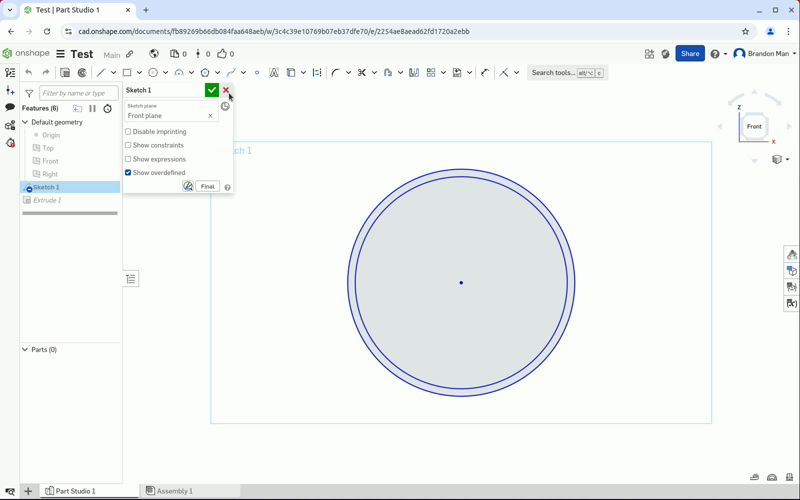
click(229, 92)
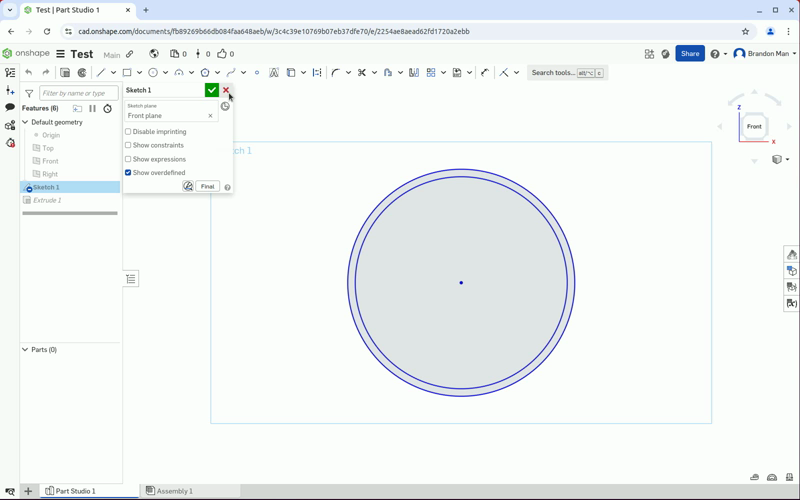
key(shift+s)
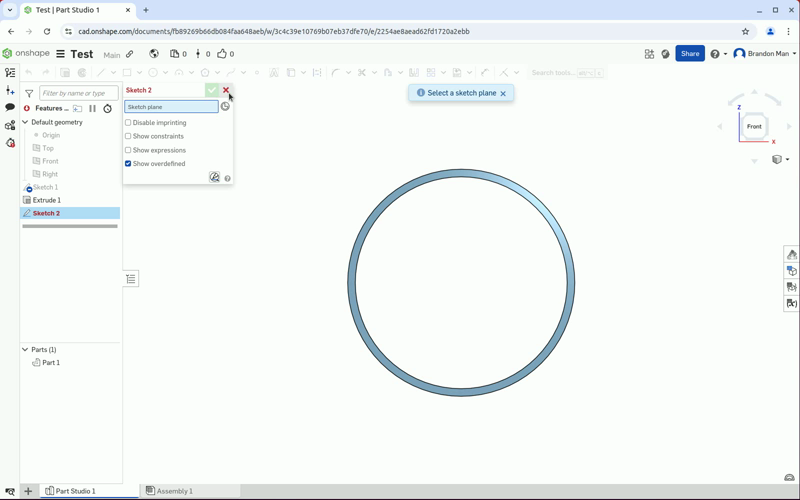
mouse_move(73, 163)
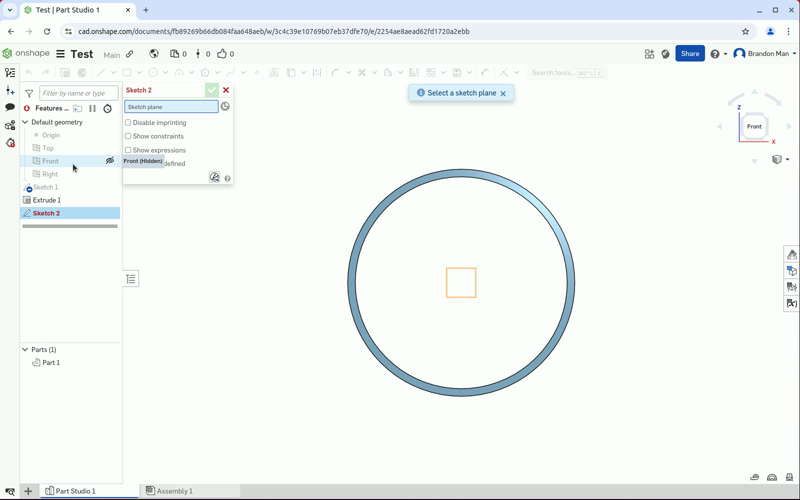
click(73, 163)
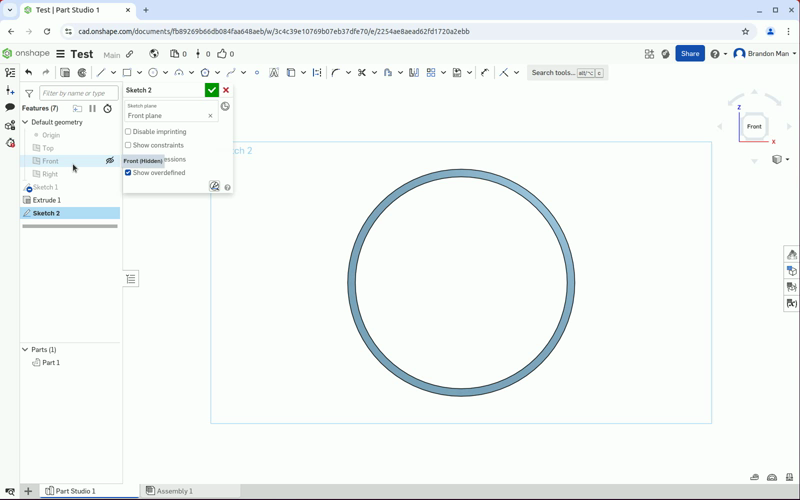
mouse_move(73, 352)
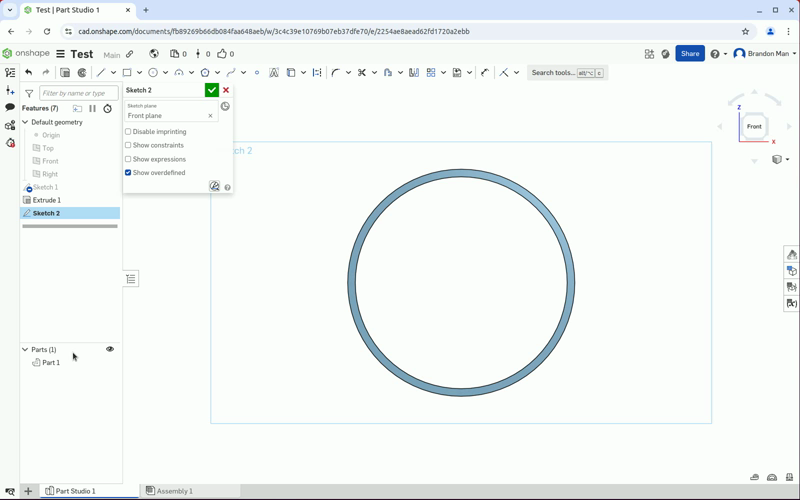
key(y)
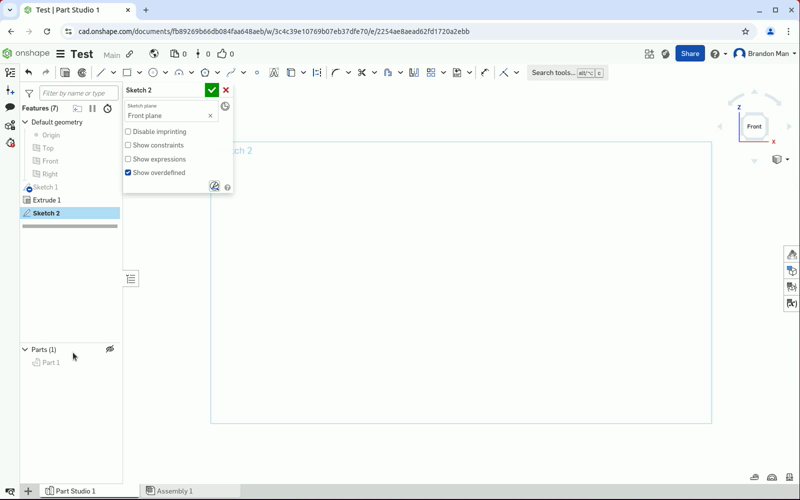
key(c)
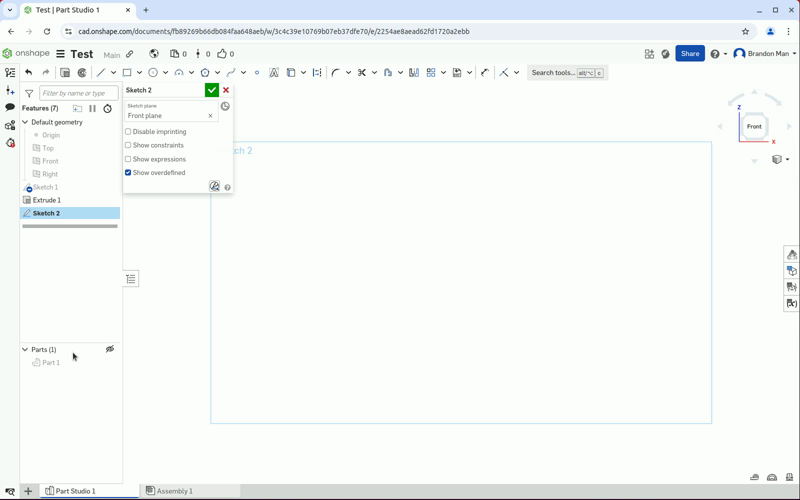
key_down(shift)
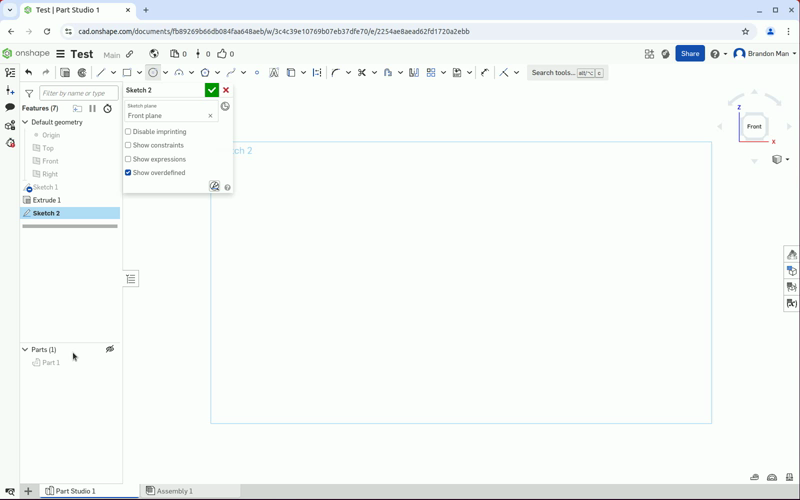
mouse_move(461, 282)
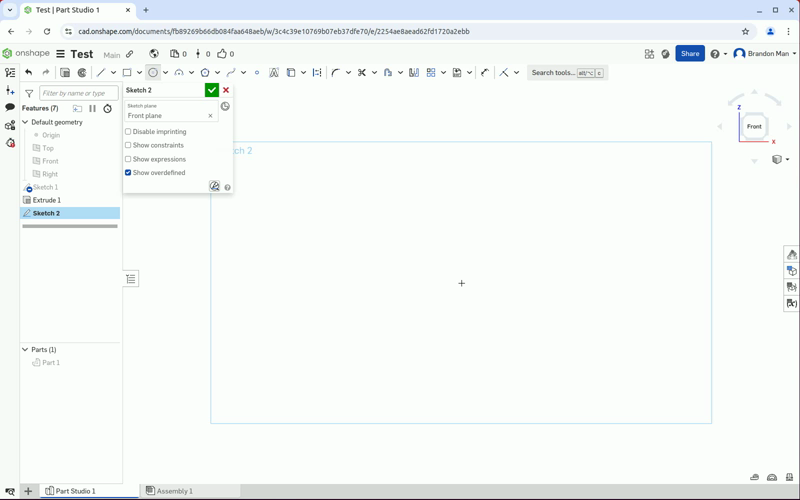
click(461, 282)
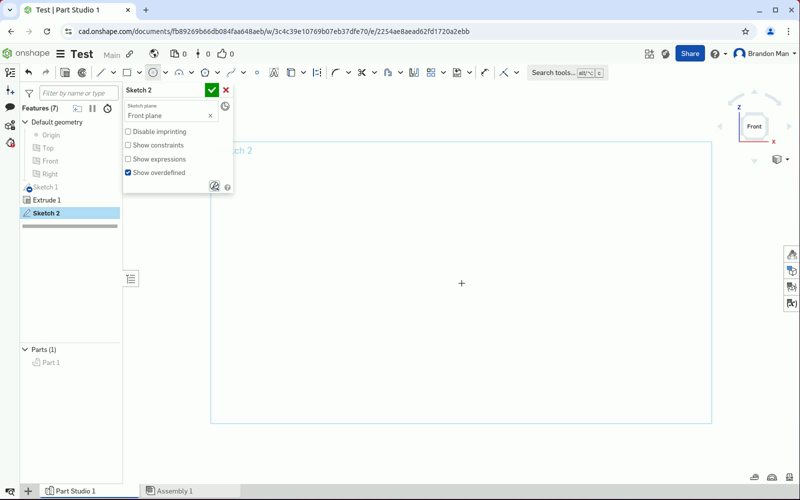
key_up(shift)
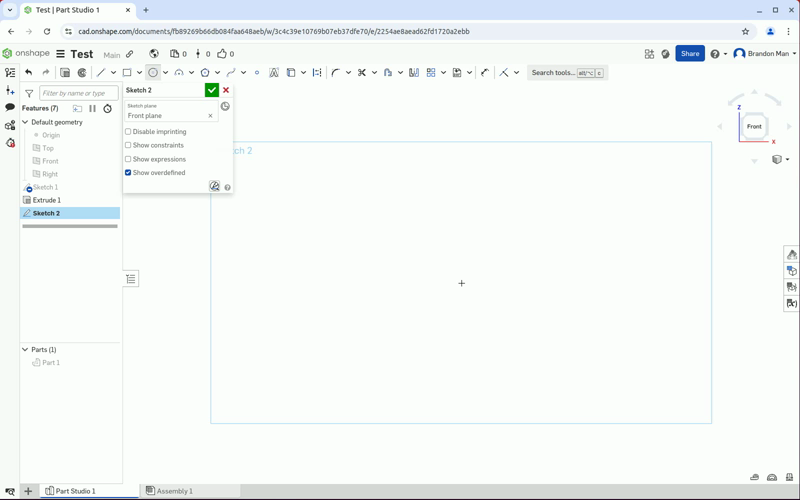
mouse_move(569, 282)
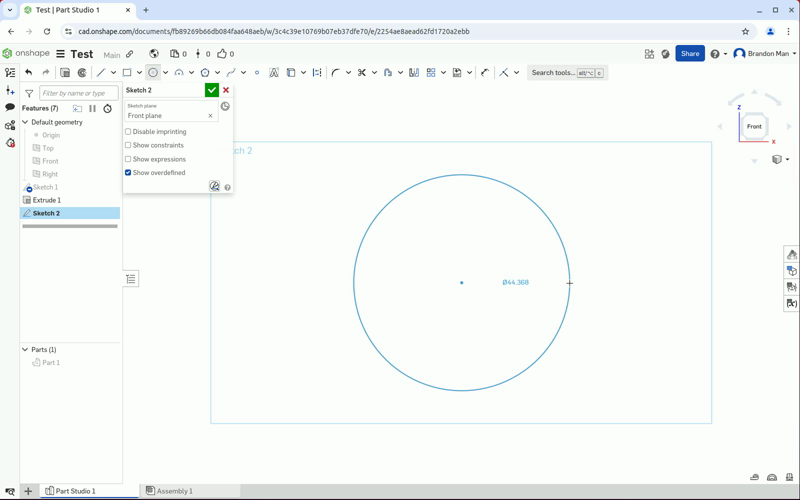
click(569, 282)
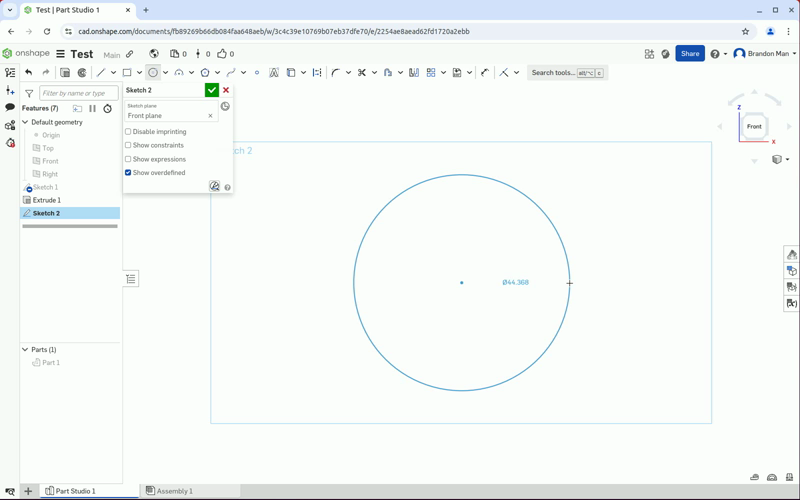
key(esc)
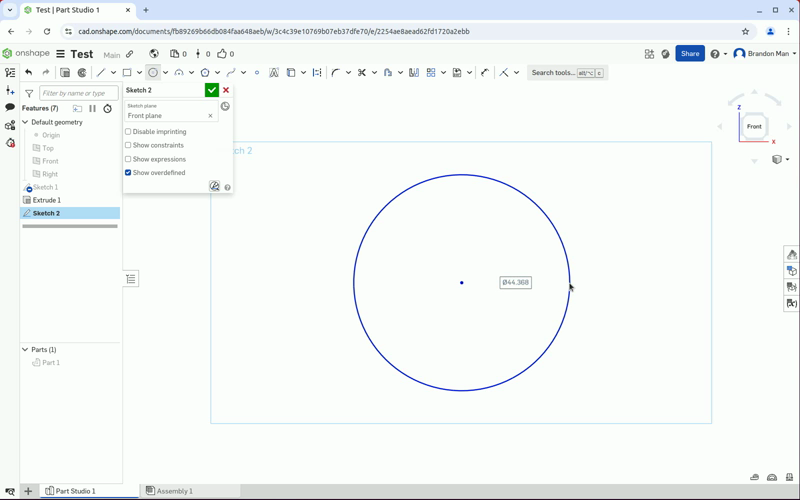
key(c)
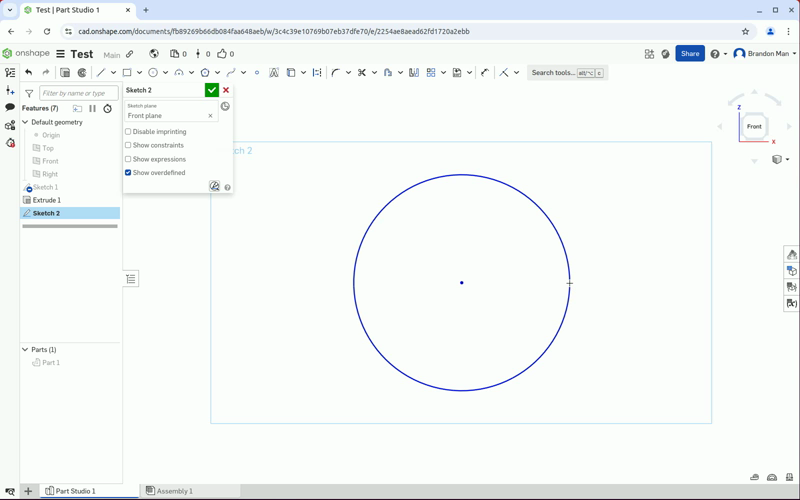
key_down(shift)
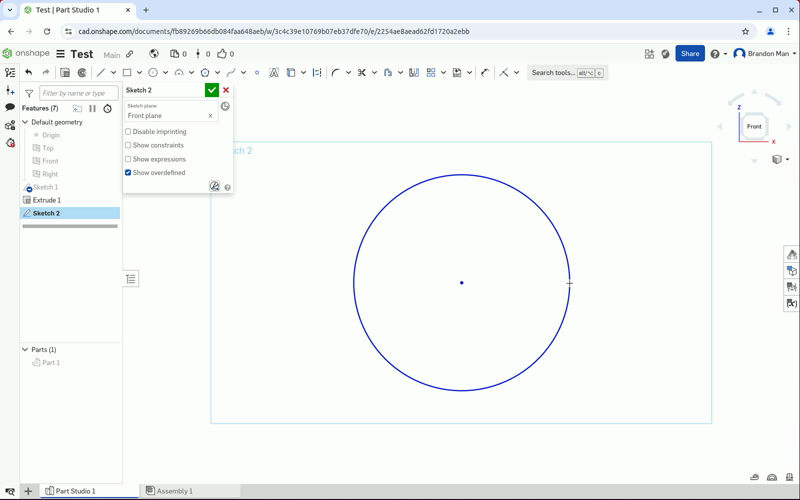
mouse_move(412, 330)
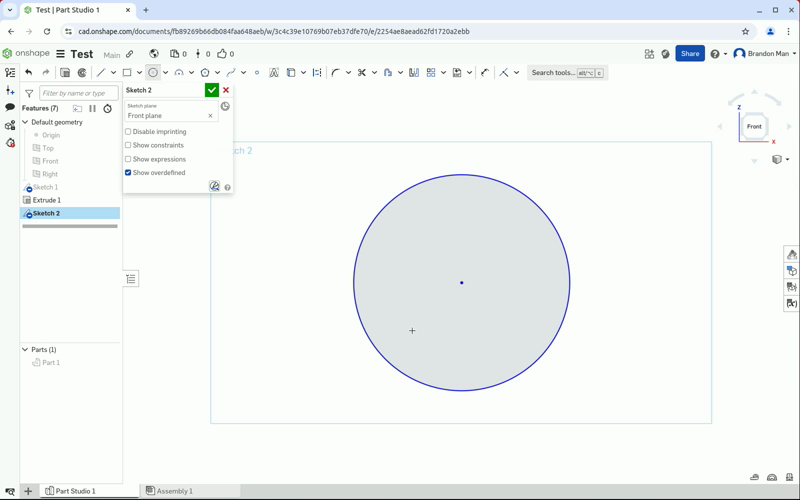
click(412, 330)
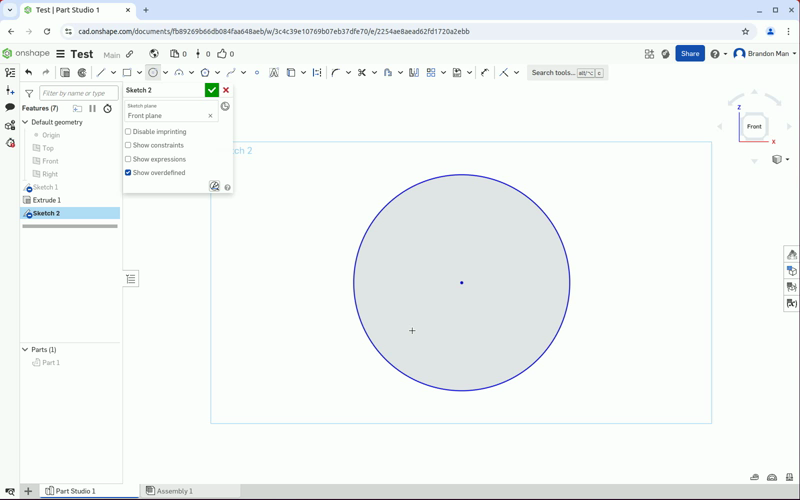
key_up(shift)
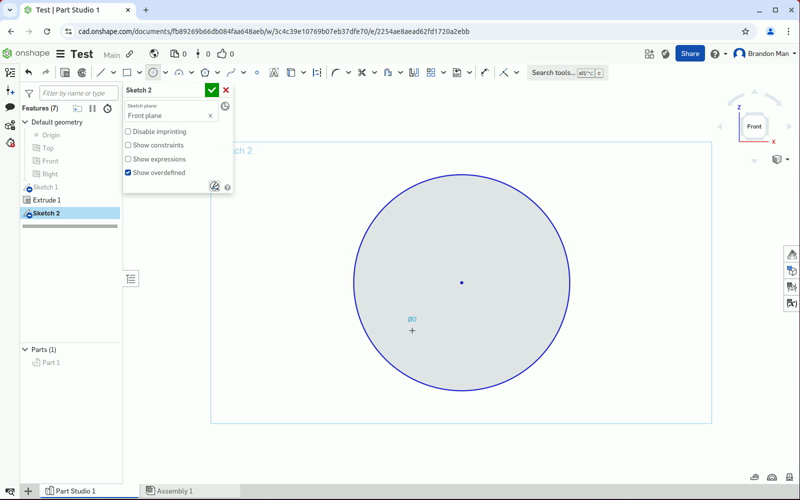
mouse_move(450, 330)
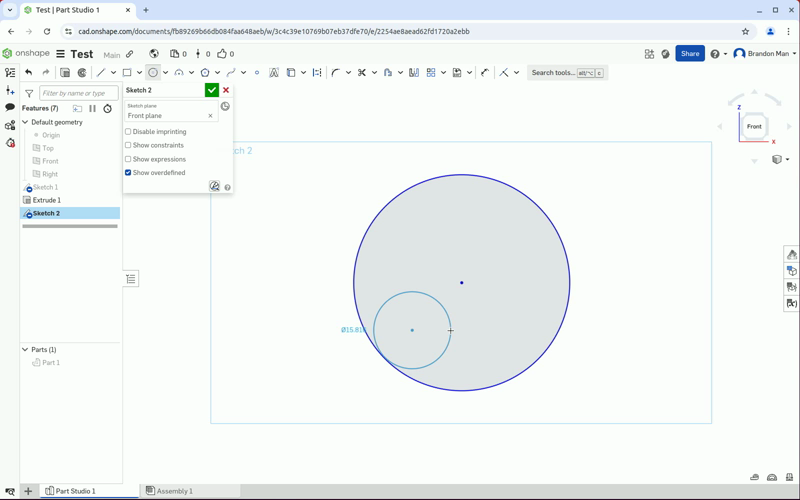
click(450, 330)
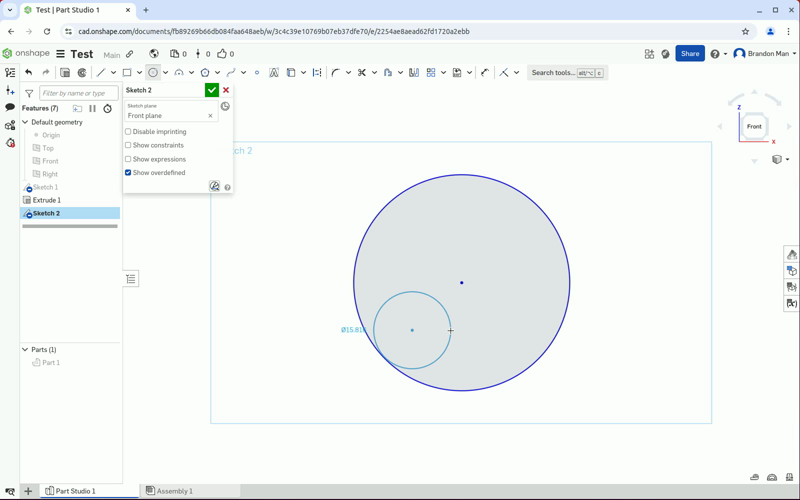
key(esc)
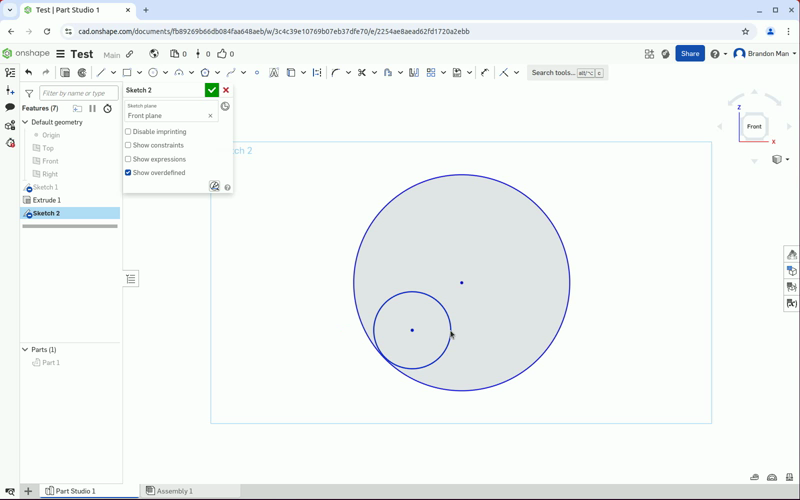
key(c)
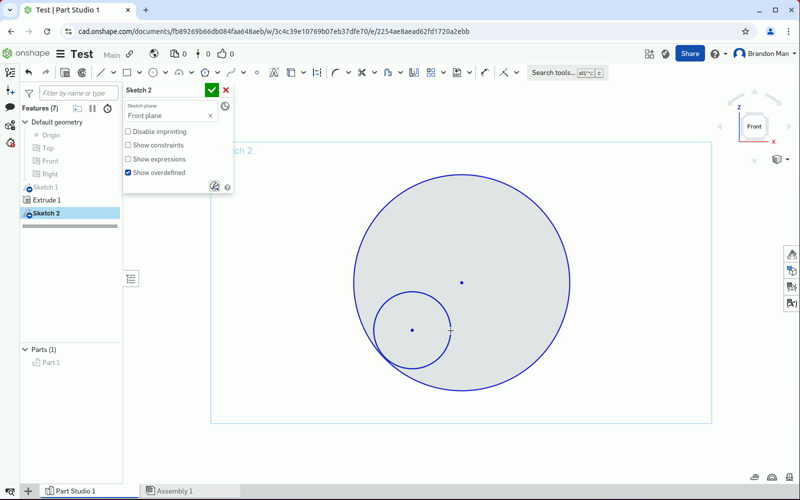
key_down(shift)
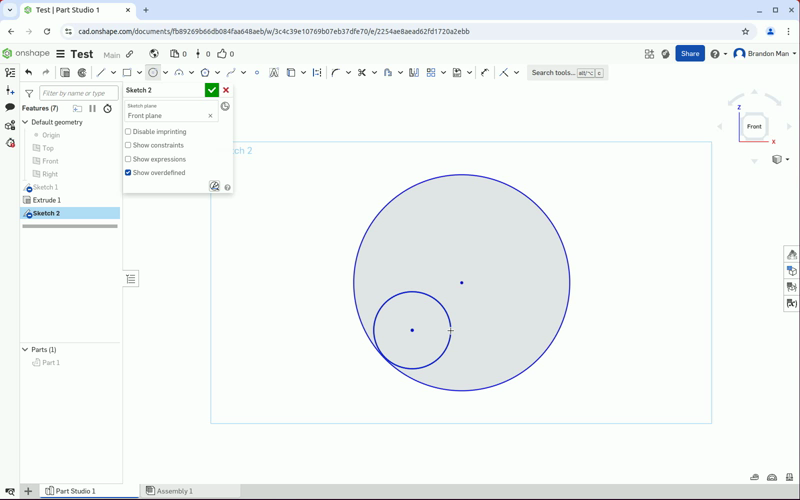
mouse_move(412, 235)
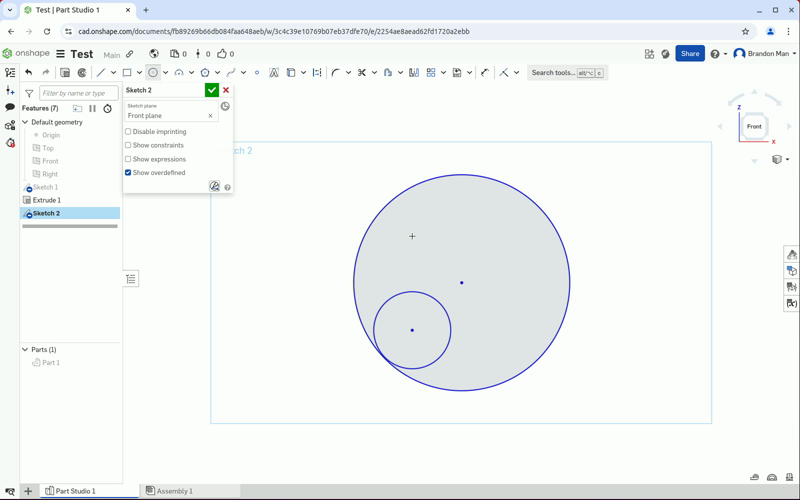
click(412, 235)
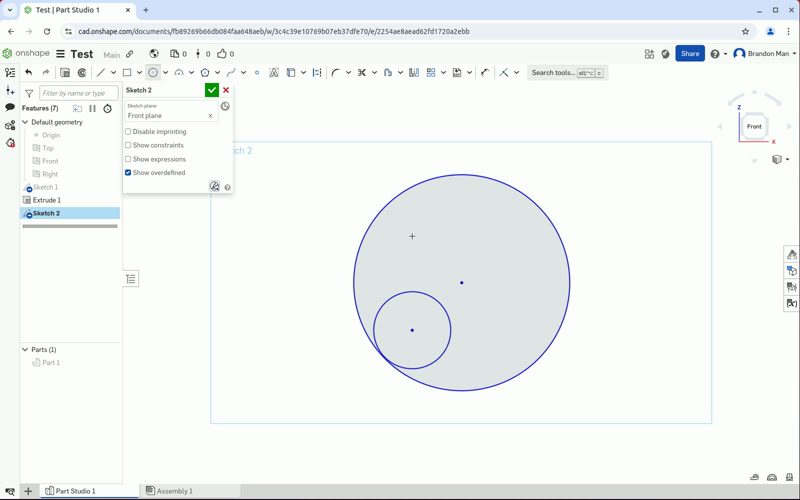
key_up(shift)
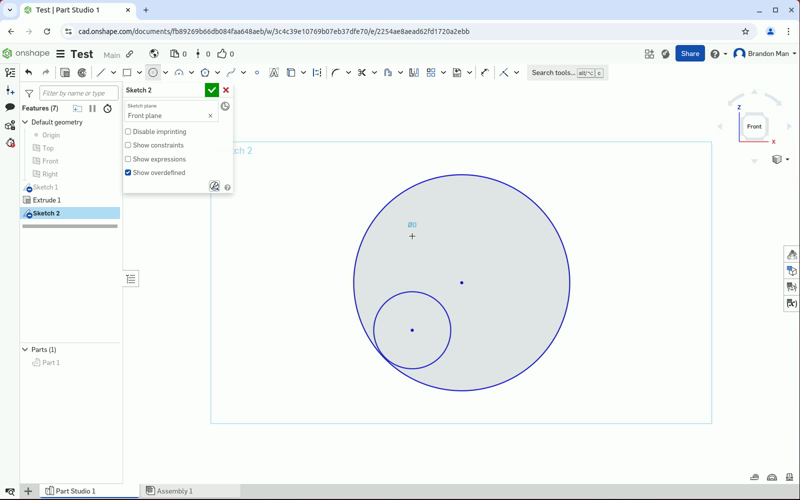
mouse_move(450, 235)
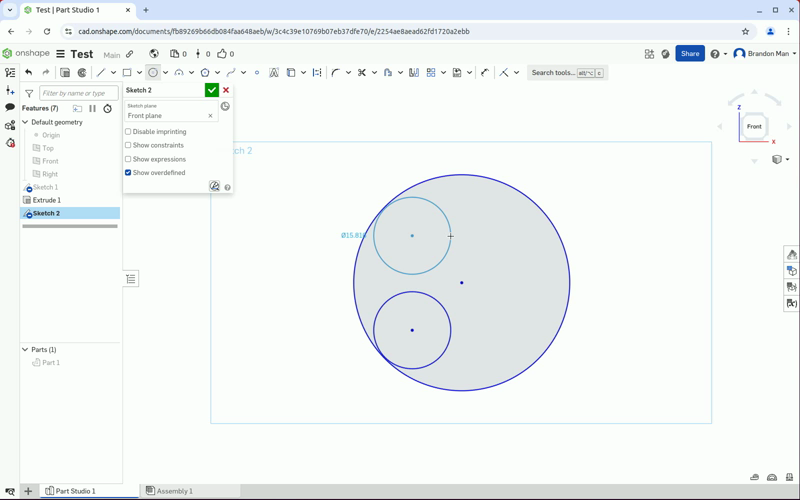
click(450, 235)
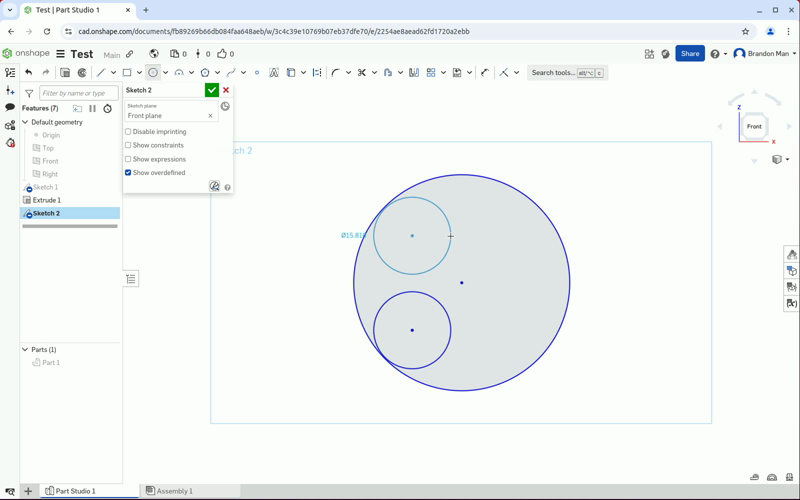
key(esc)
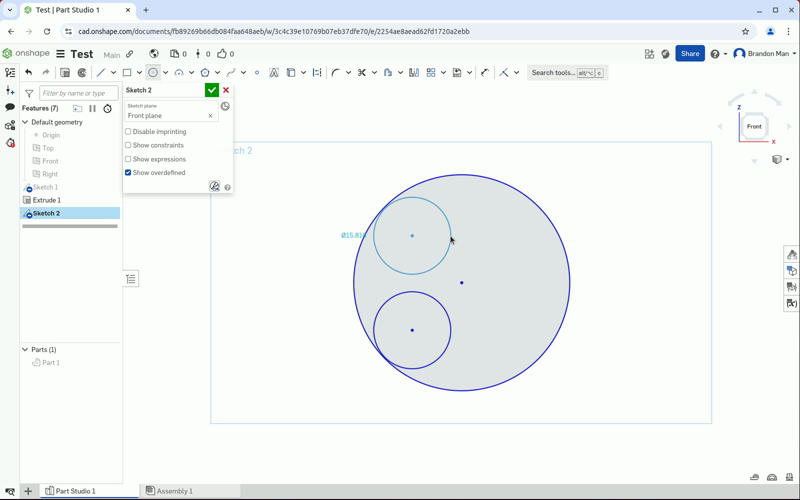
key(l)
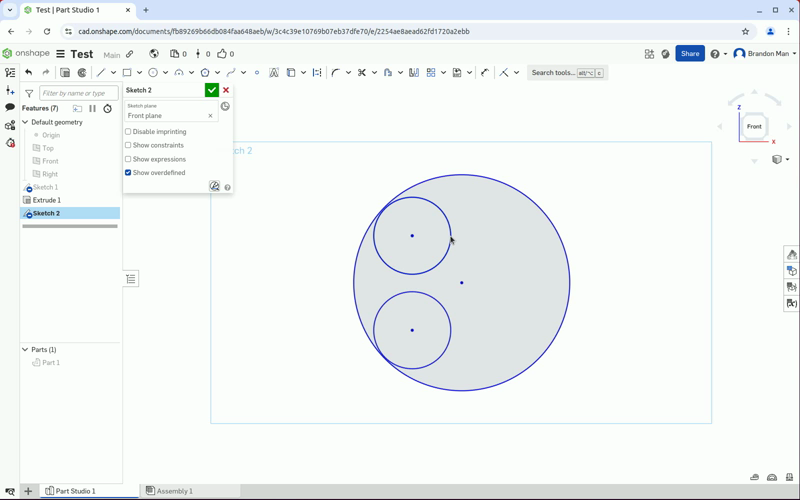
key_down(shift)
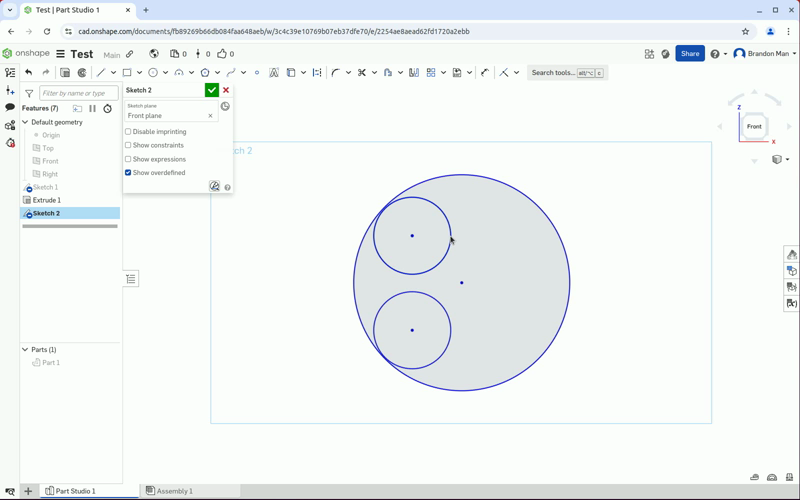
mouse_move(448, 282)
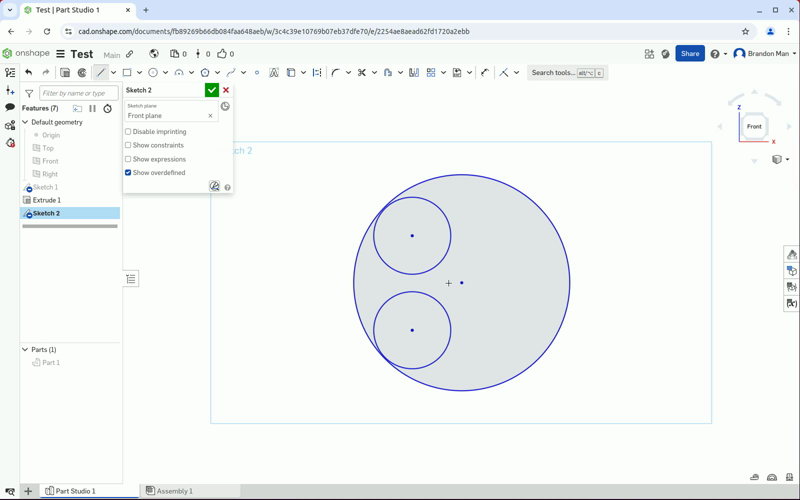
click(448, 282)
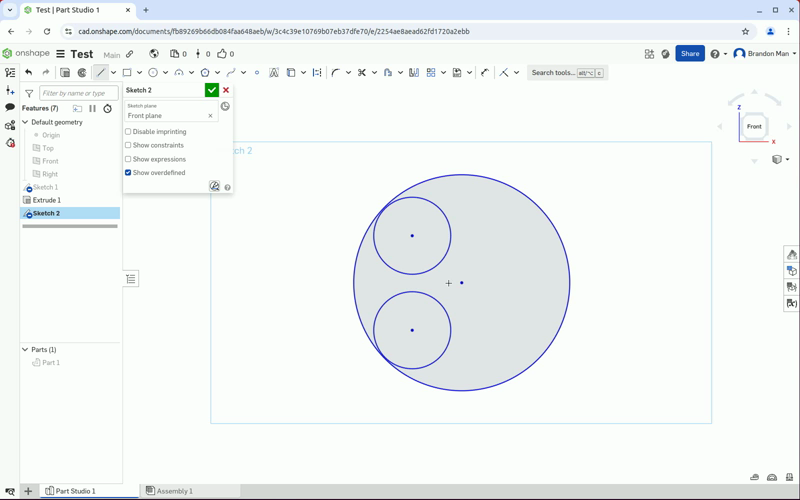
key_up(shift)
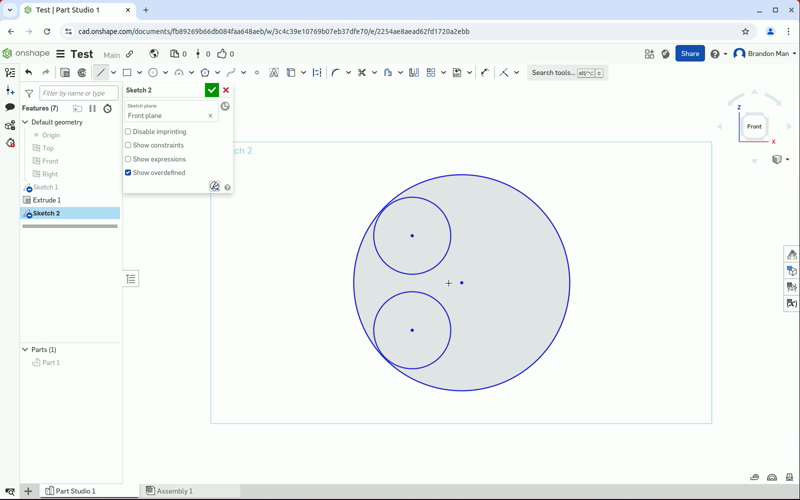
key_down(shift)
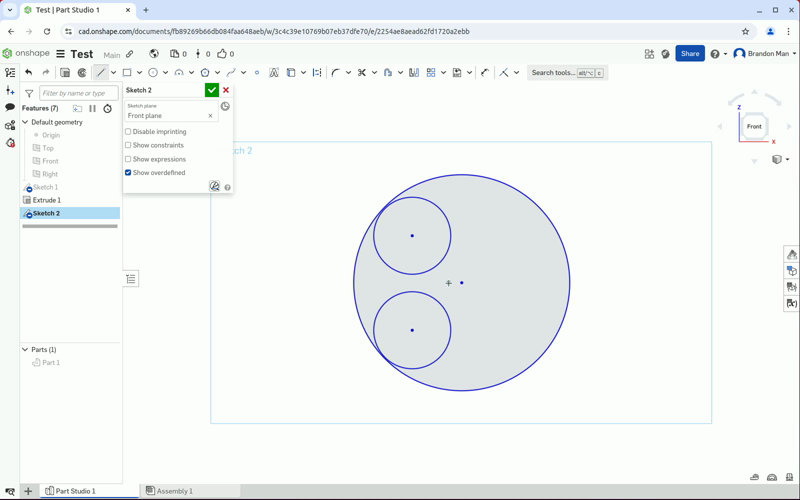
mouse_move(478, 282)
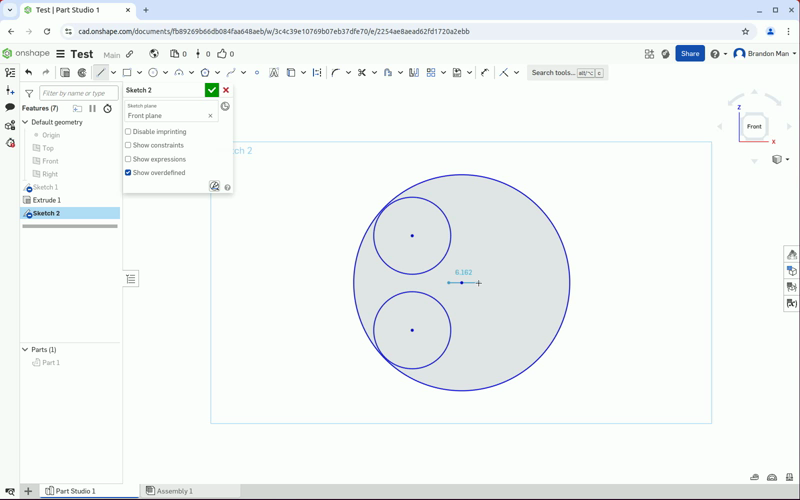
mouse_move(455, 291)
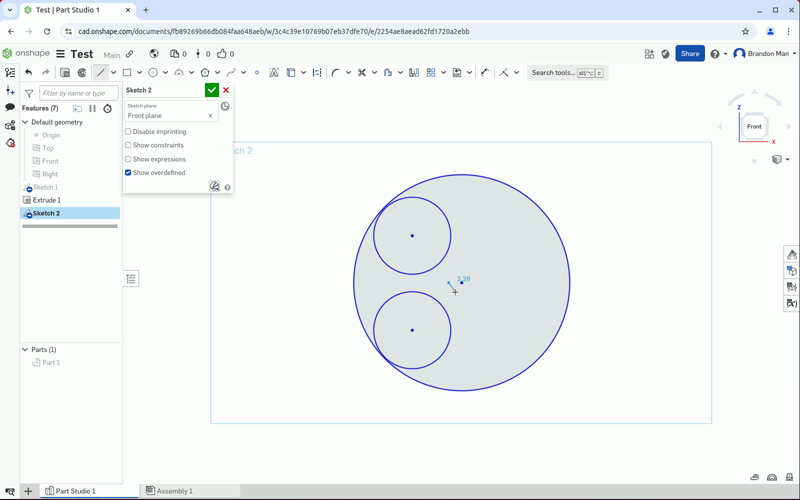
click(455, 291)
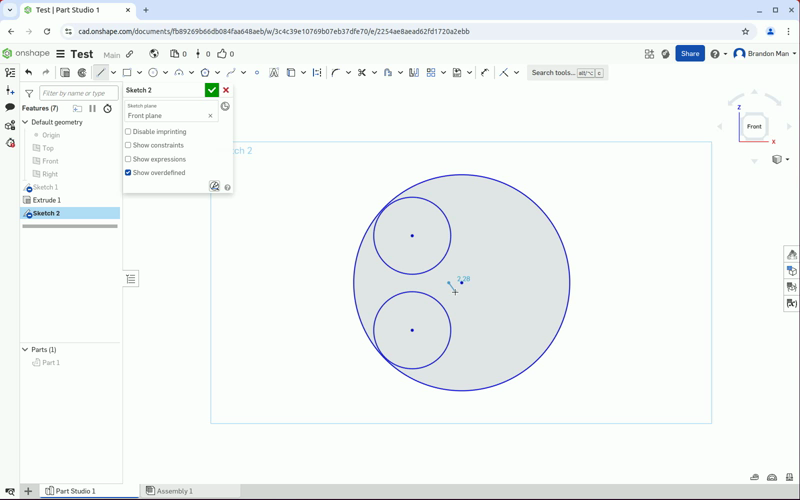
key_up(shift)
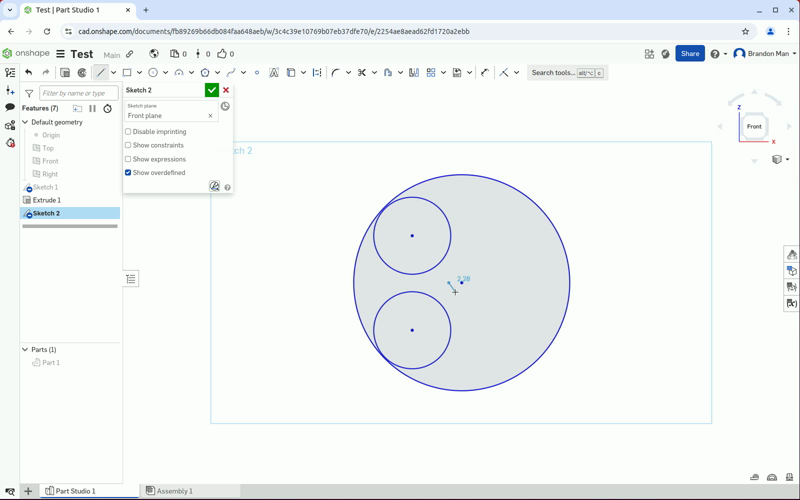
key_down(shift)
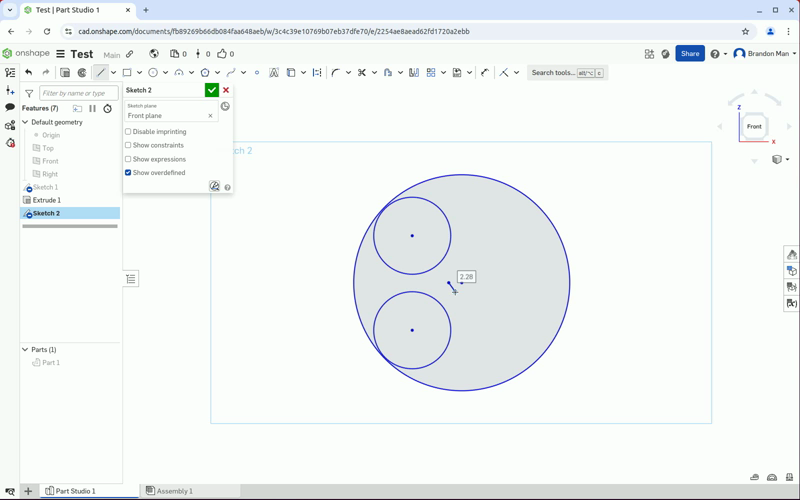
mouse_move(485, 291)
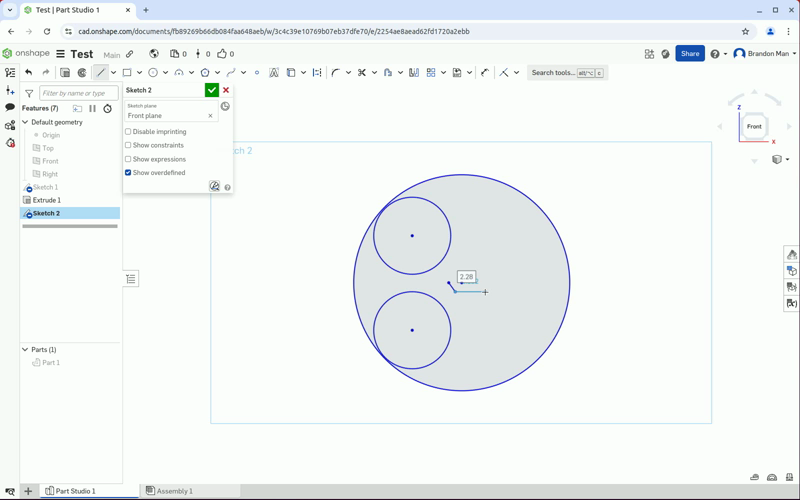
mouse_move(466, 291)
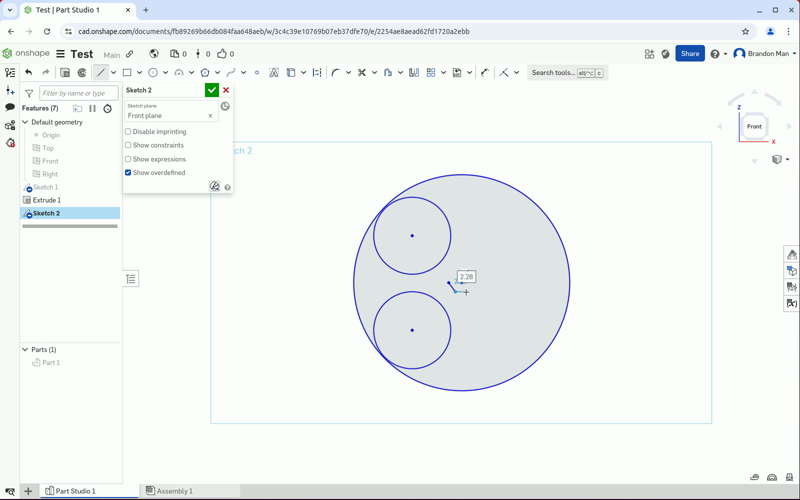
click(466, 291)
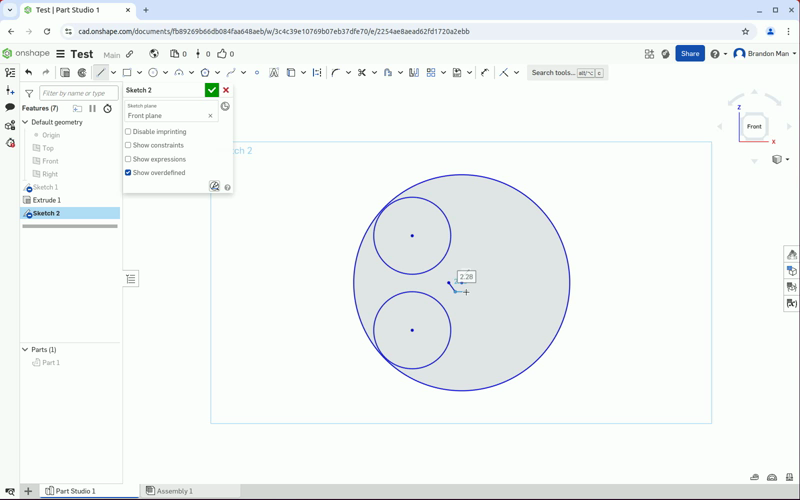
key_up(shift)
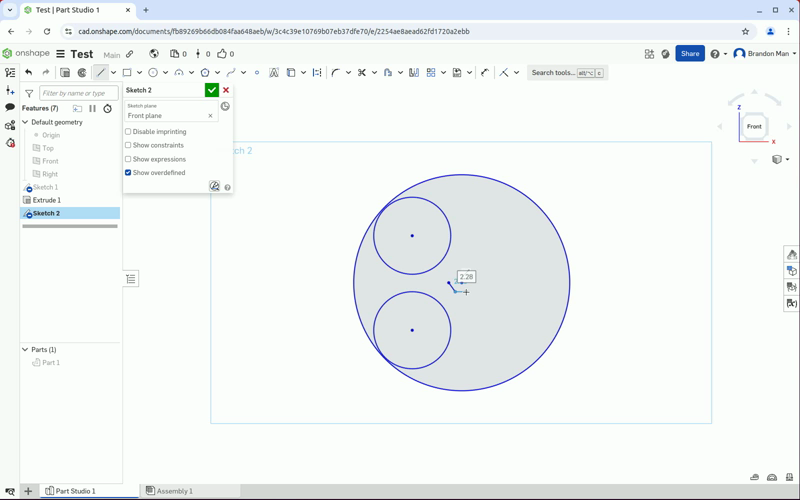
key_down(shift)
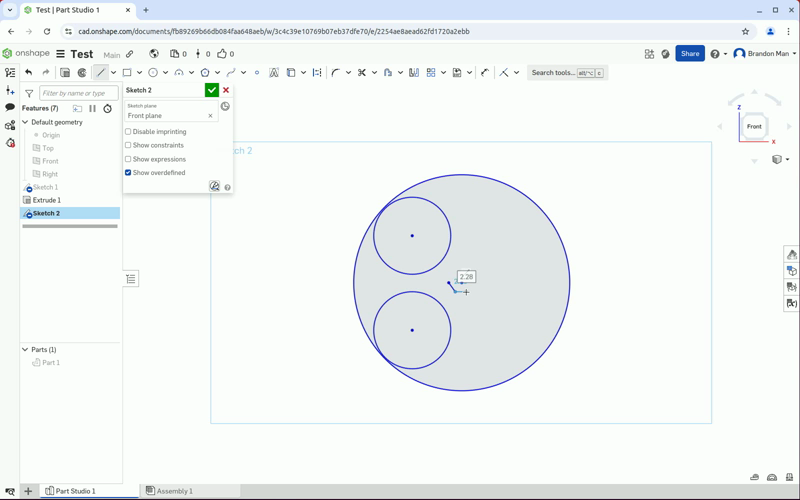
mouse_move(496, 291)
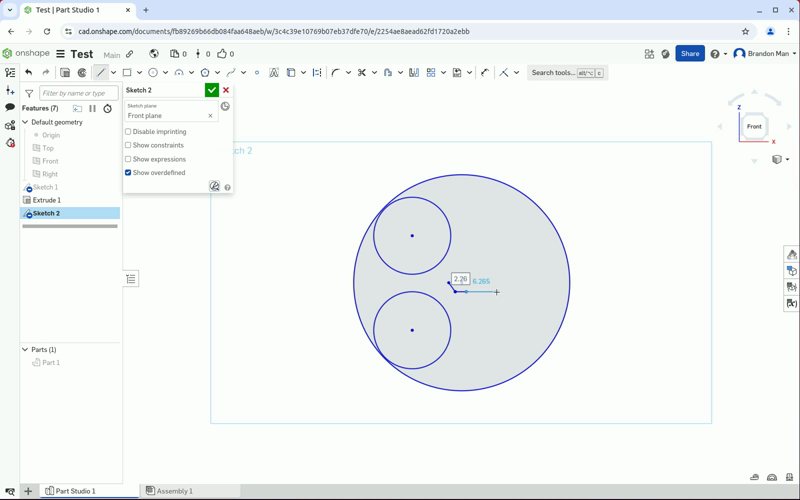
mouse_move(473, 282)
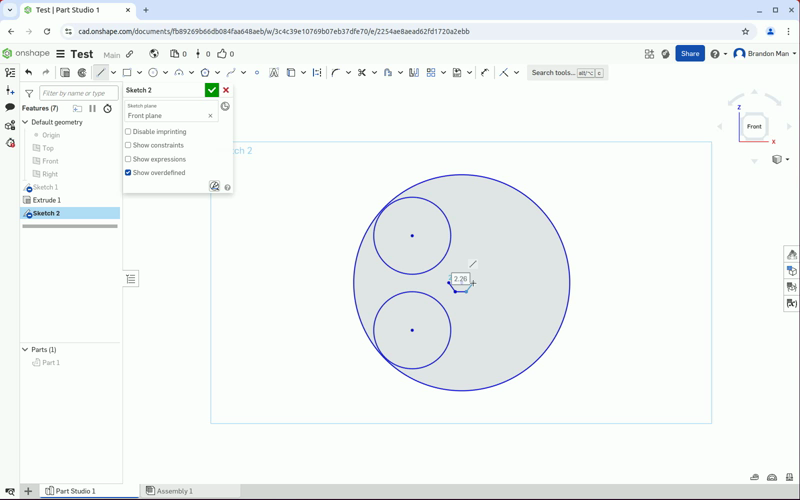
click(473, 282)
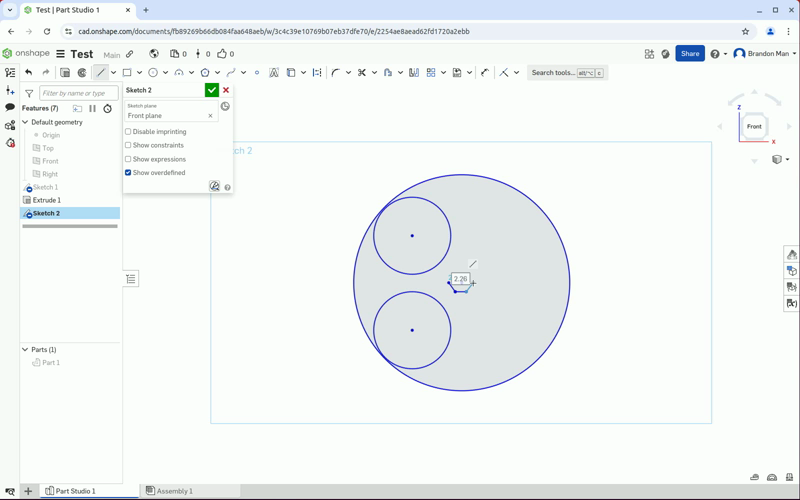
key_up(shift)
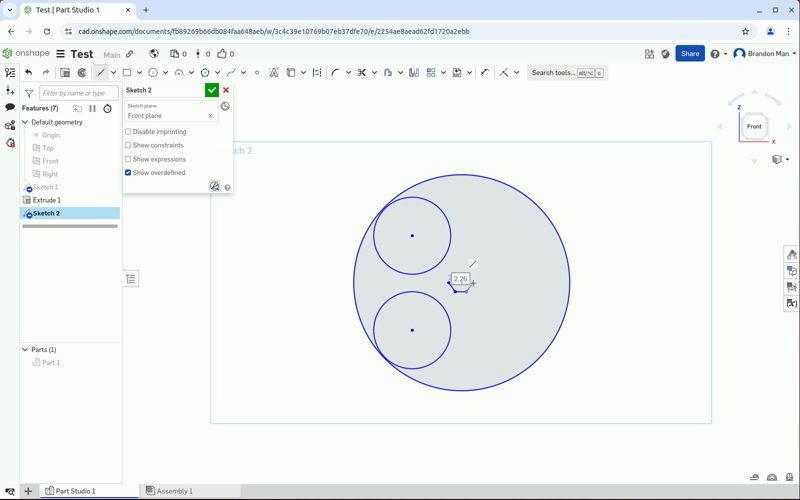
key_down(shift)
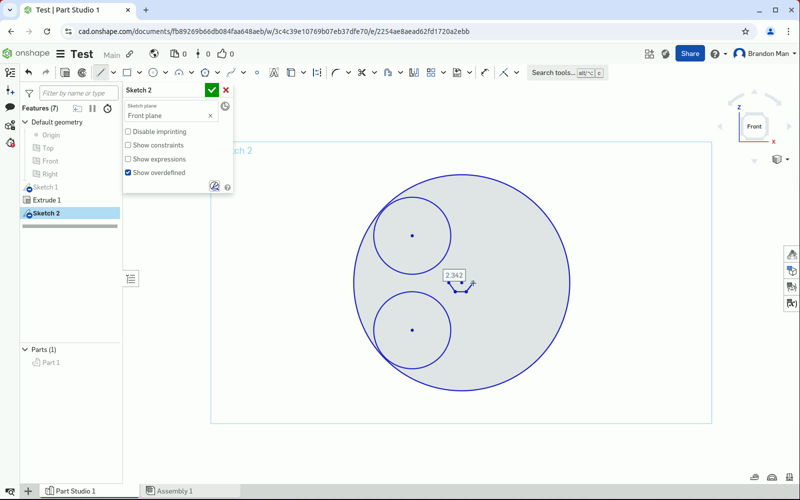
mouse_move(503, 282)
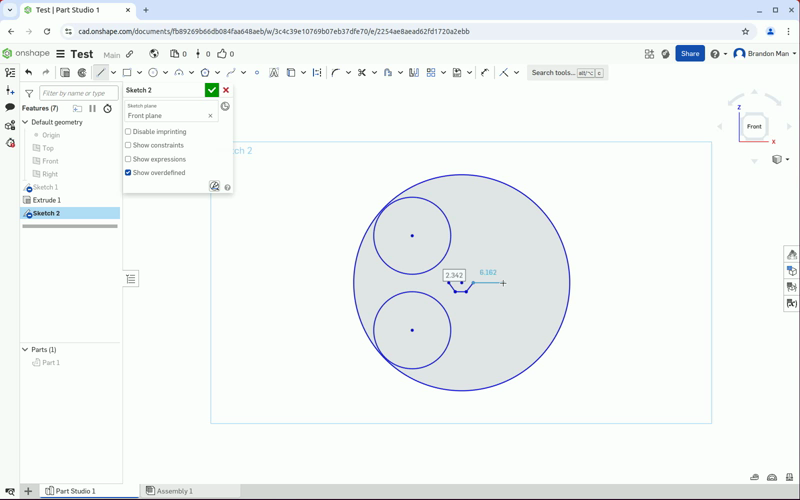
mouse_move(466, 273)
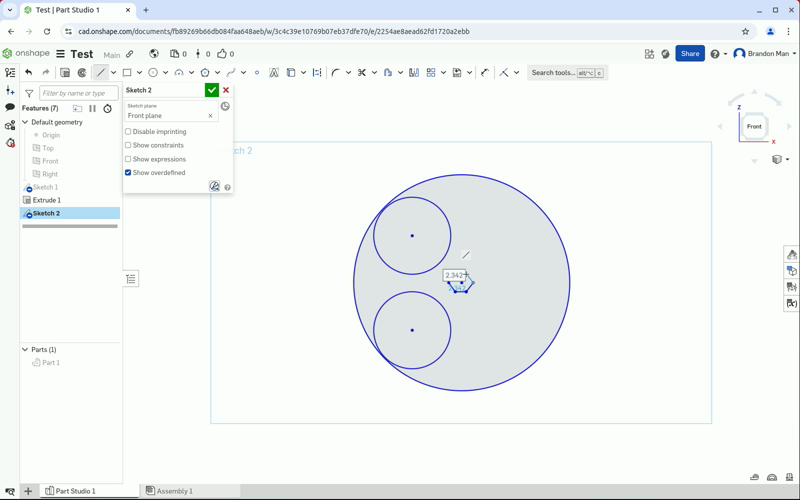
click(466, 273)
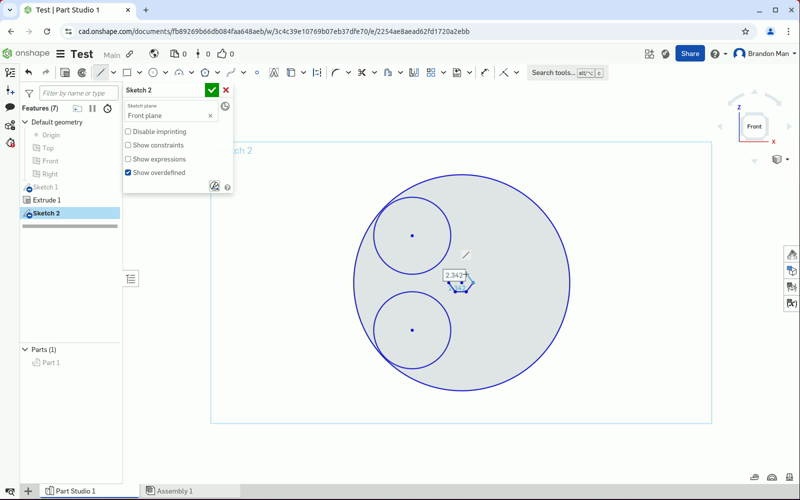
key_up(shift)
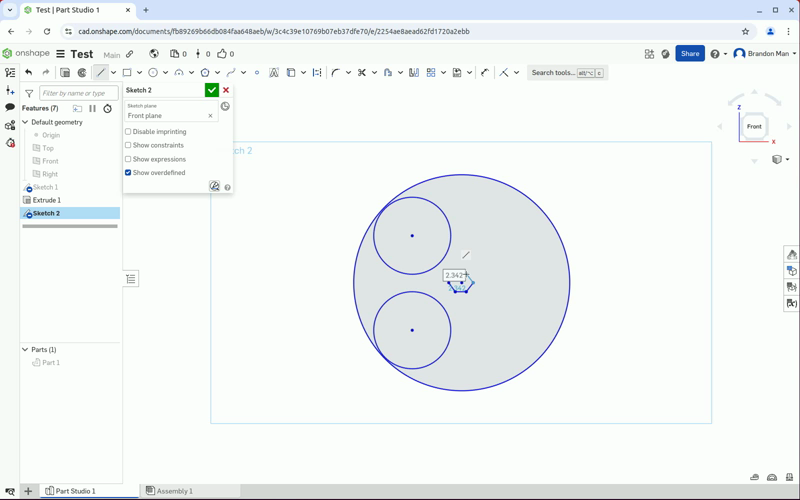
key_down(shift)
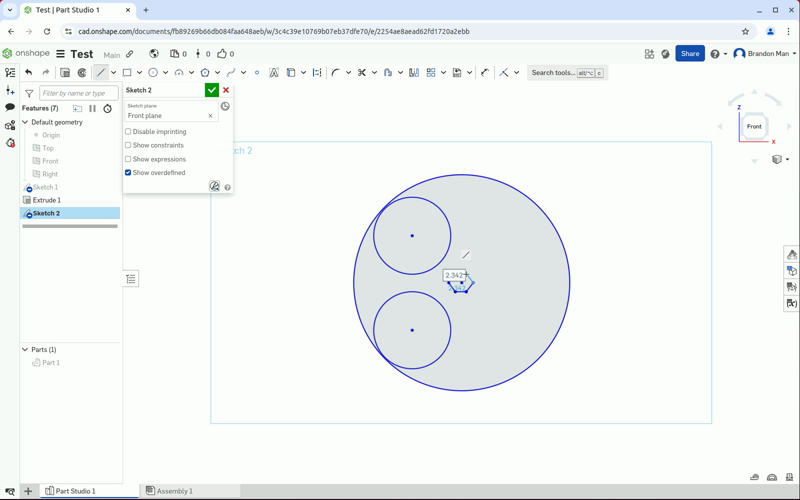
mouse_move(496, 273)
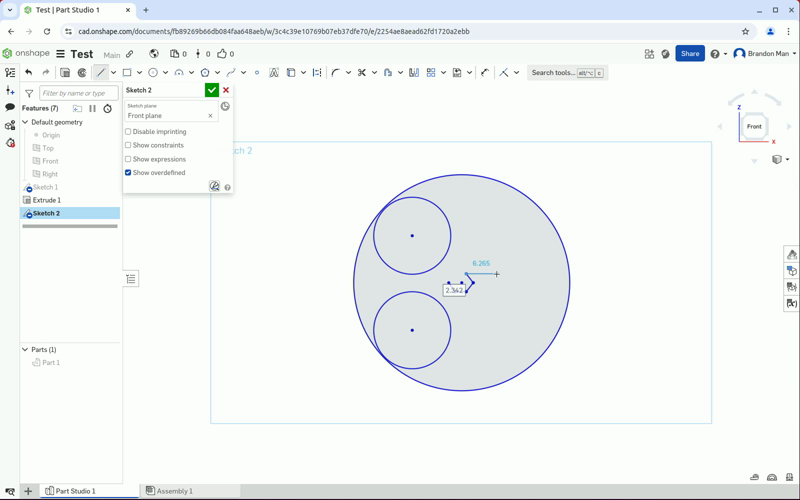
mouse_move(455, 273)
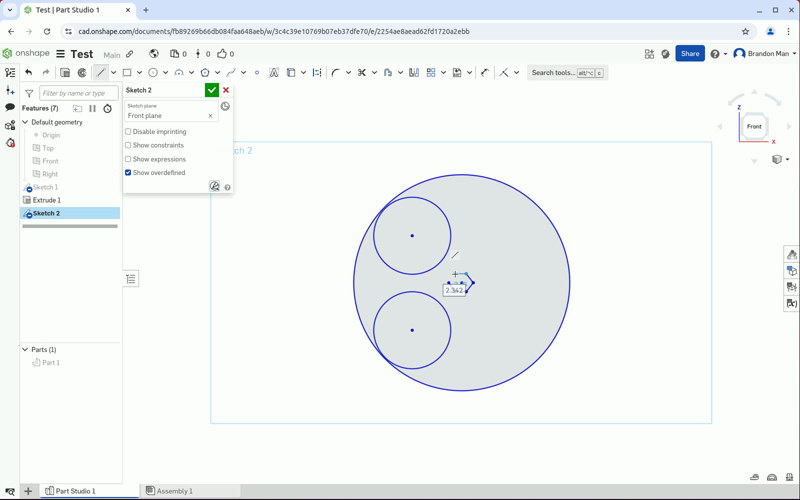
click(455, 273)
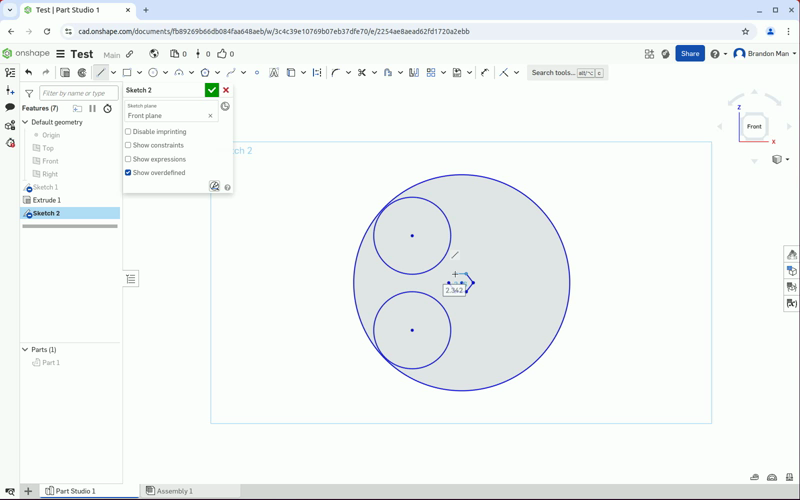
key_up(shift)
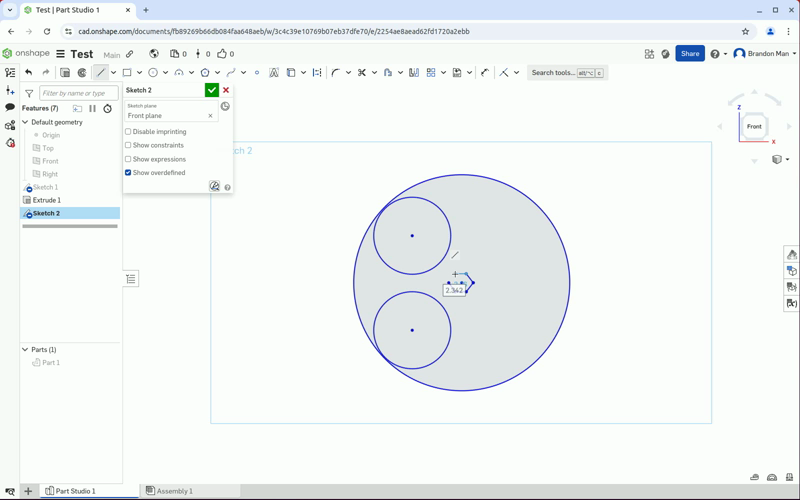
mouse_move(485, 273)
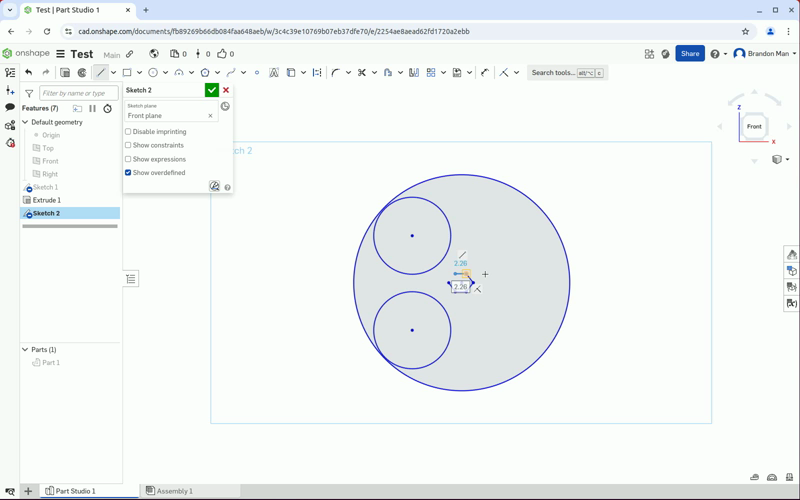
key_down(shift)
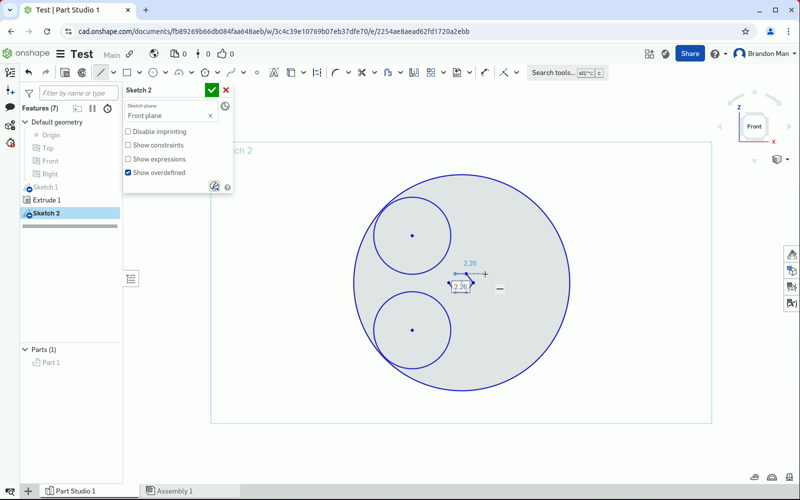
mouse_move(448, 282)
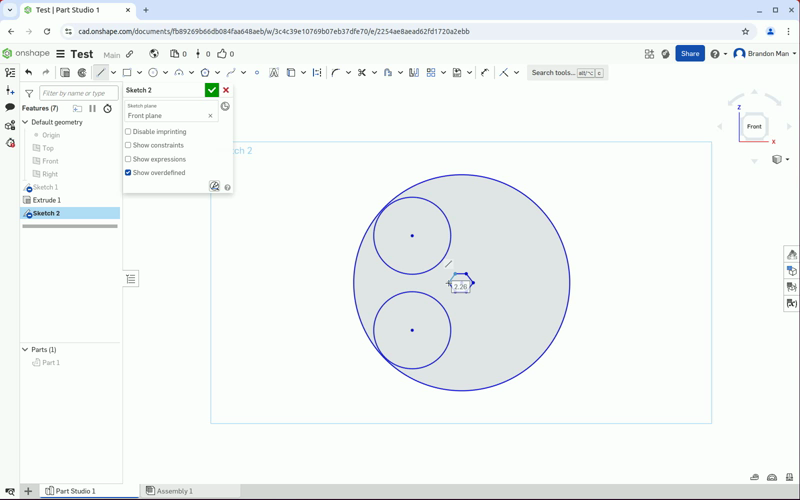
key_up(shift)
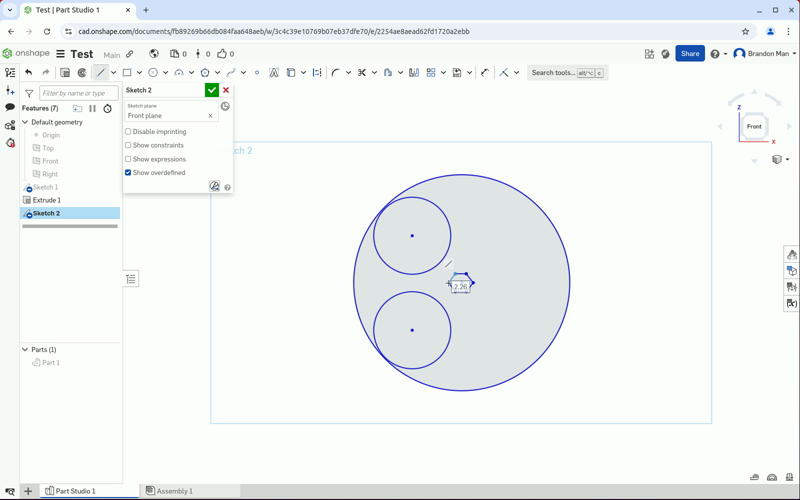
click(448, 282)
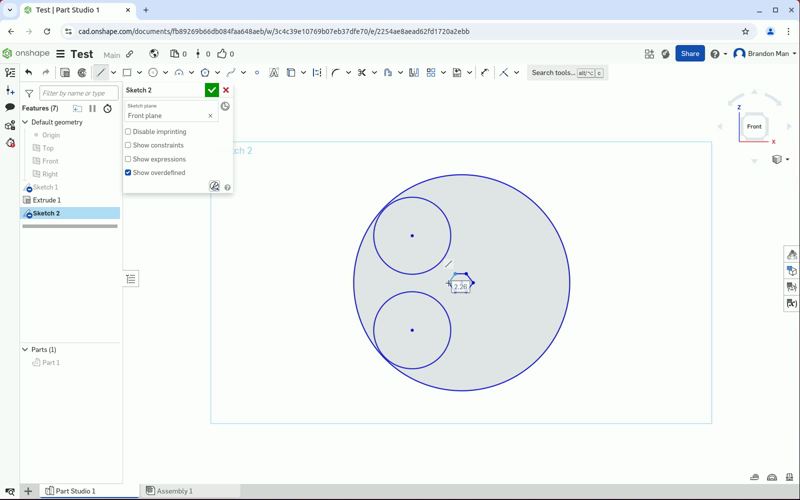
key(esc)
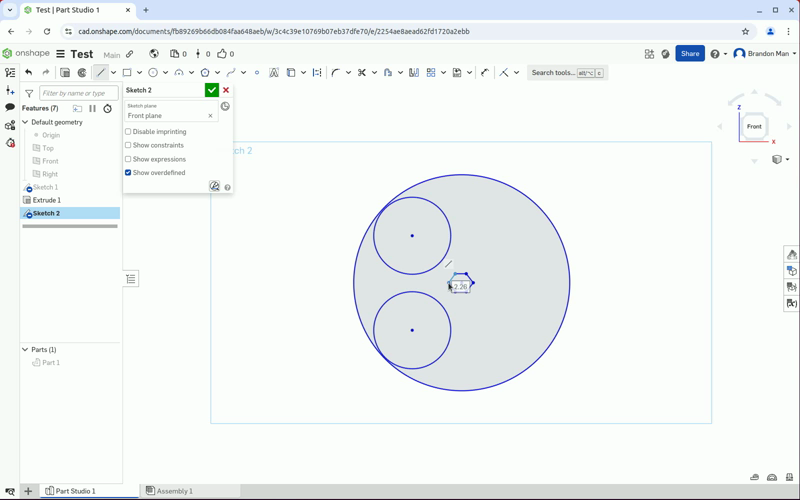
key(c)
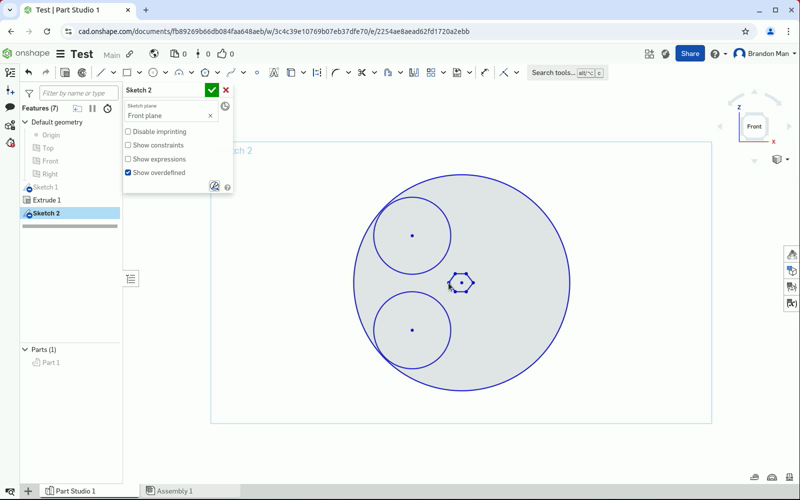
key_down(shift)
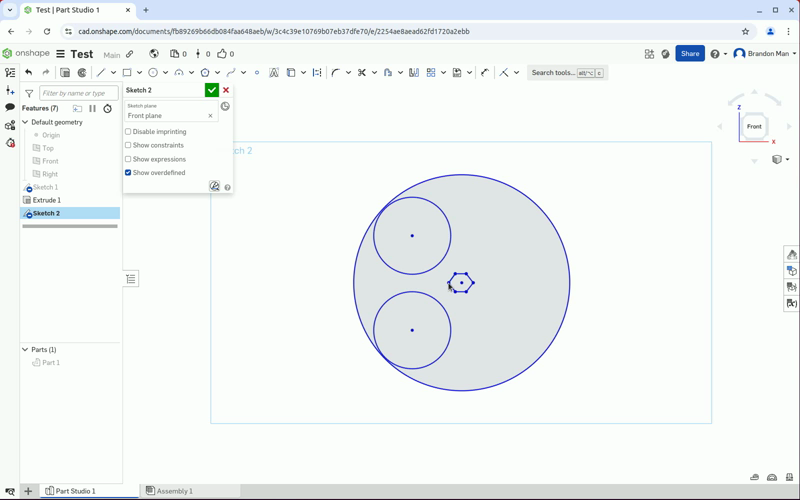
mouse_move(509, 330)
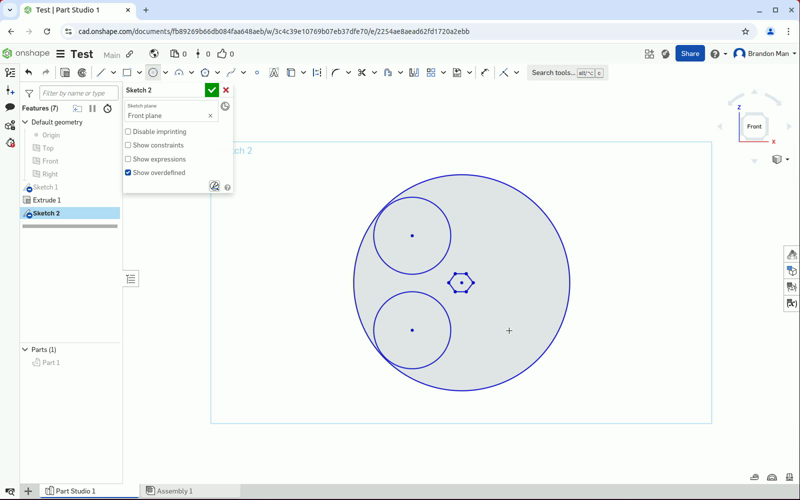
click(509, 330)
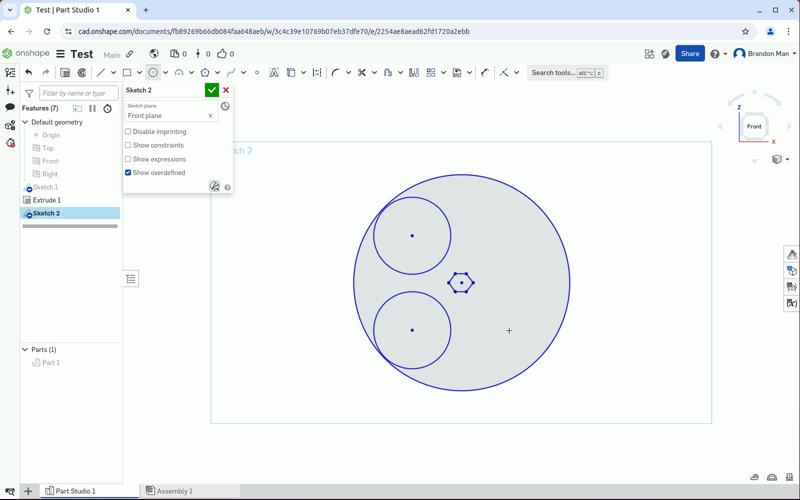
key_up(shift)
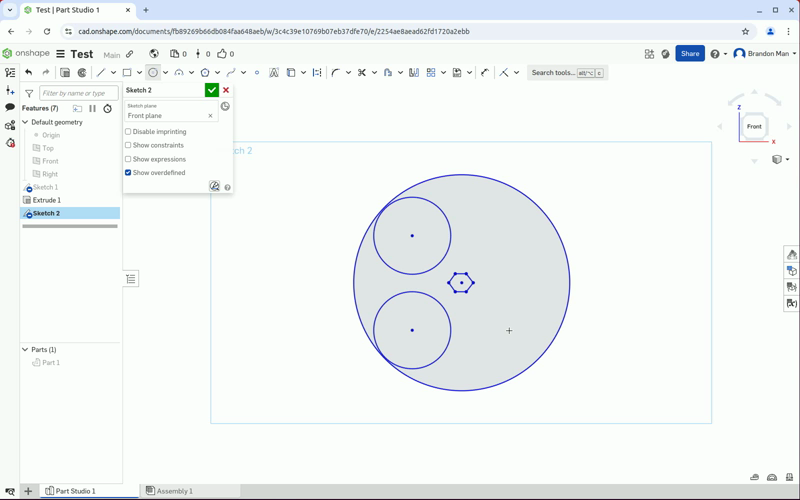
mouse_move(547, 330)
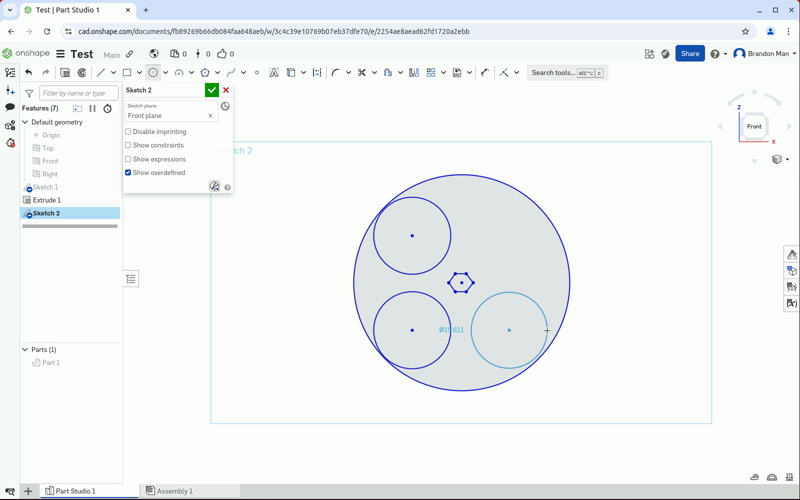
click(547, 330)
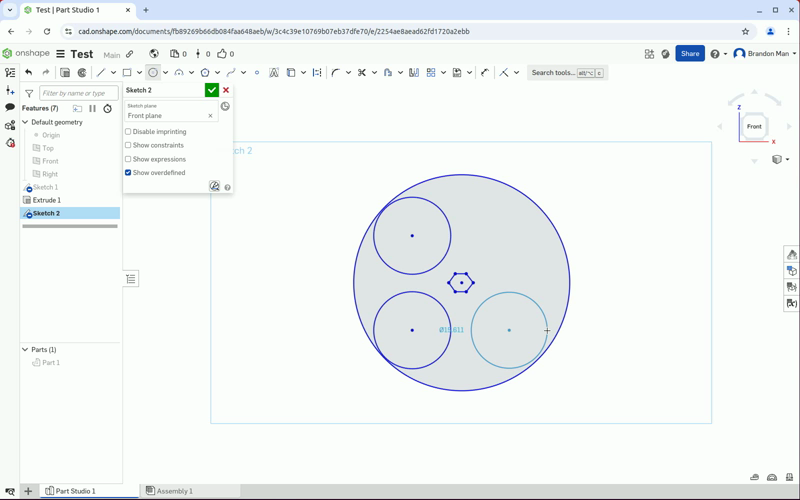
key(esc)
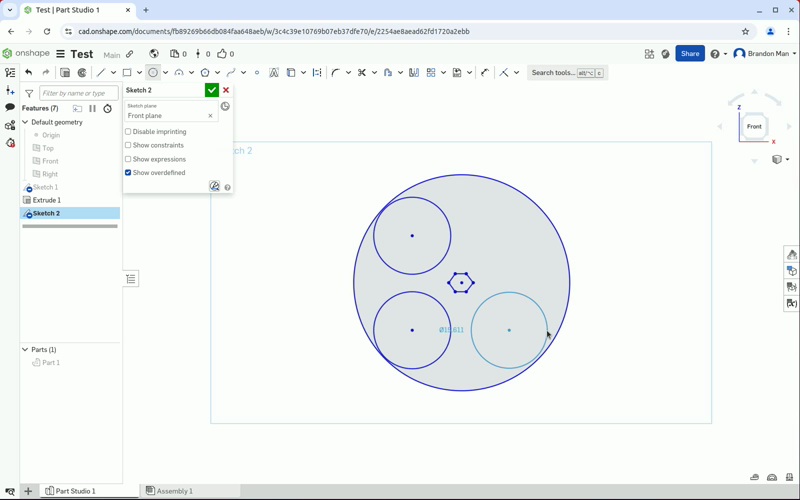
key(c)
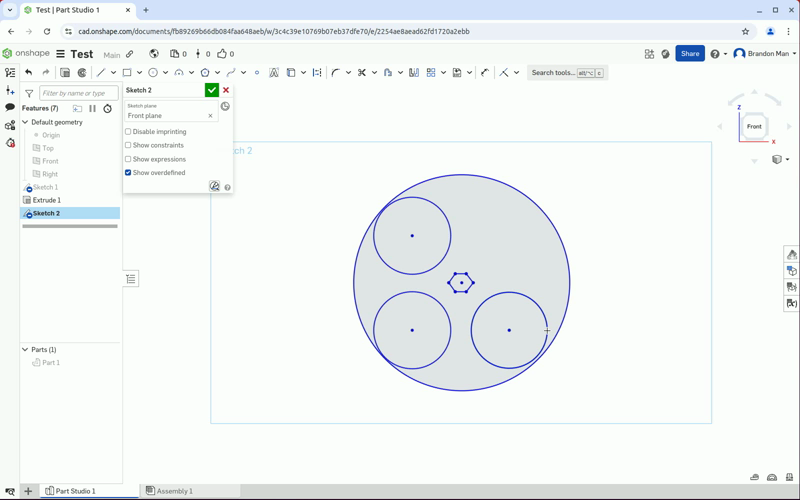
key_down(shift)
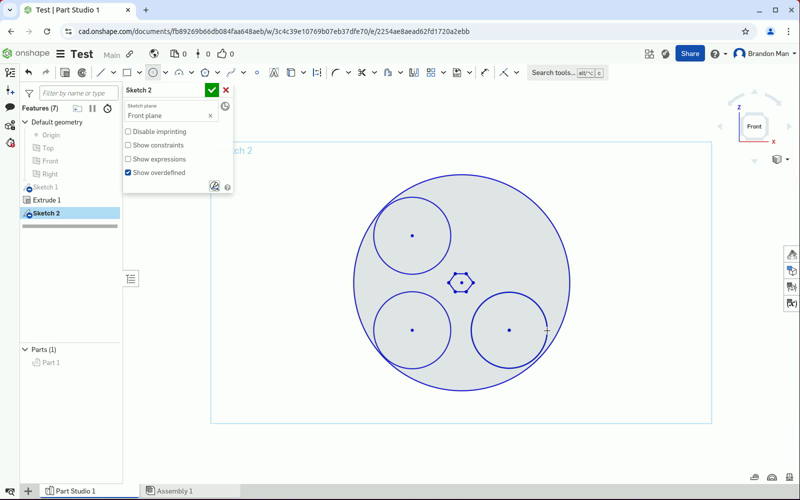
mouse_move(509, 235)
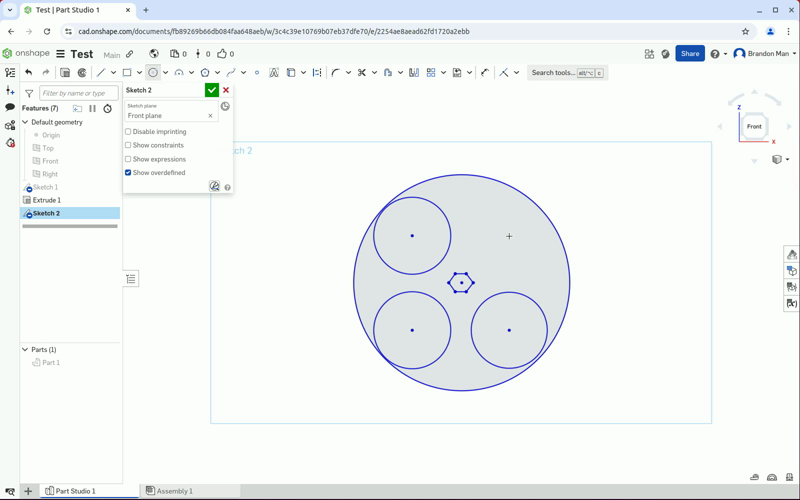
click(509, 235)
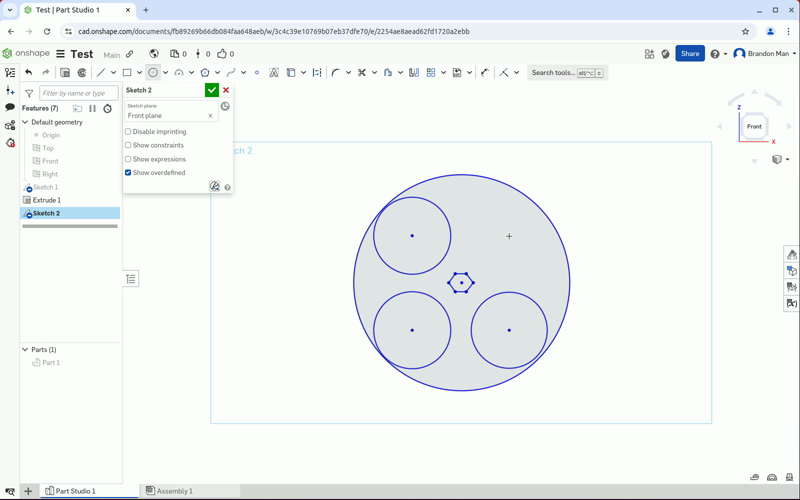
key_up(shift)
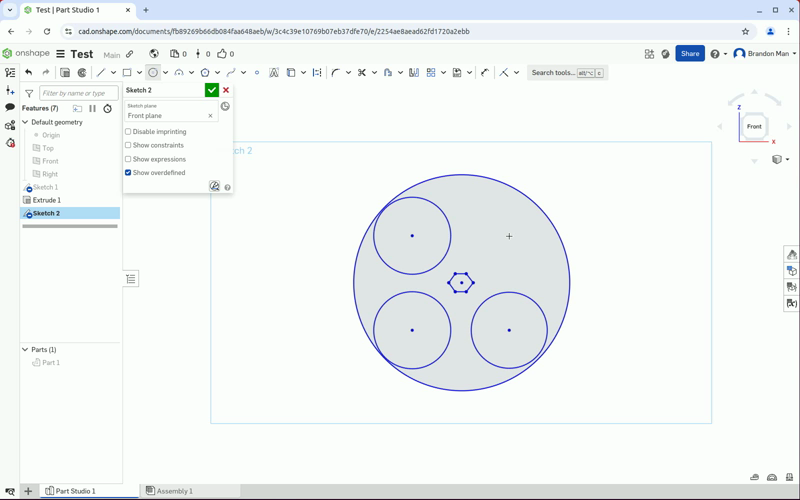
mouse_move(547, 235)
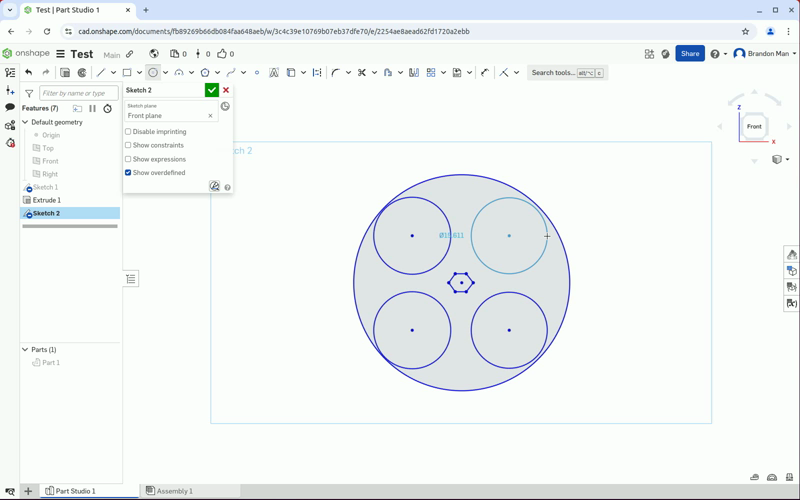
click(547, 235)
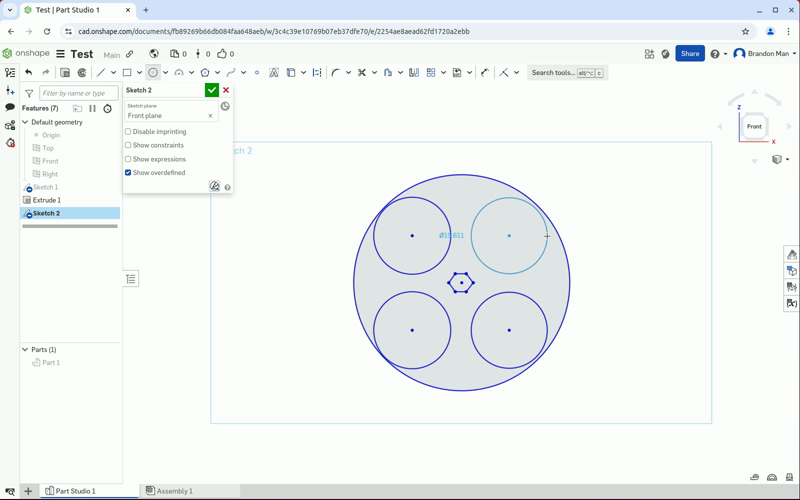
key(esc)
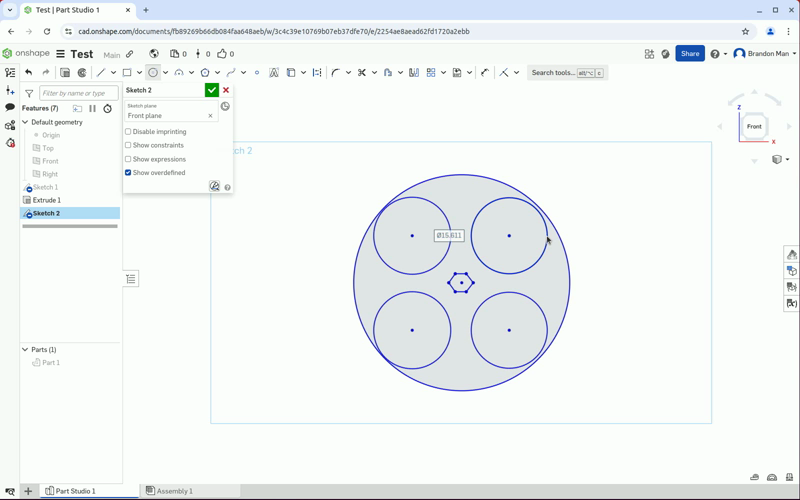
mouse_move(474, 373)
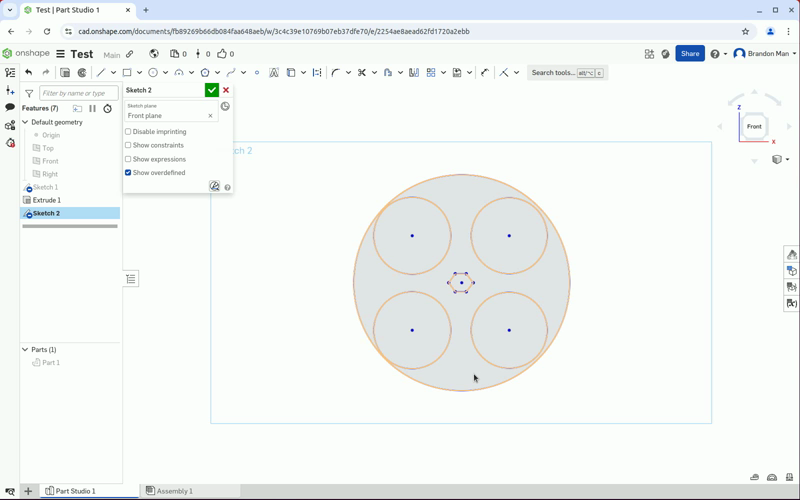
click(474, 373)
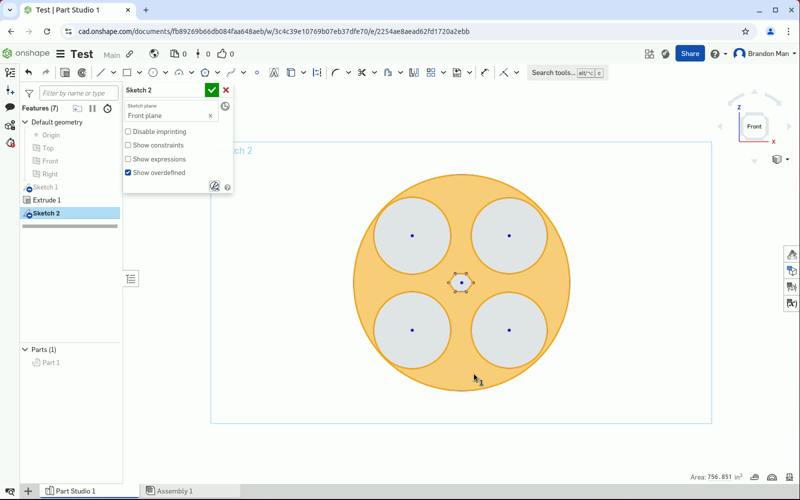
mouse_move(73, 352)
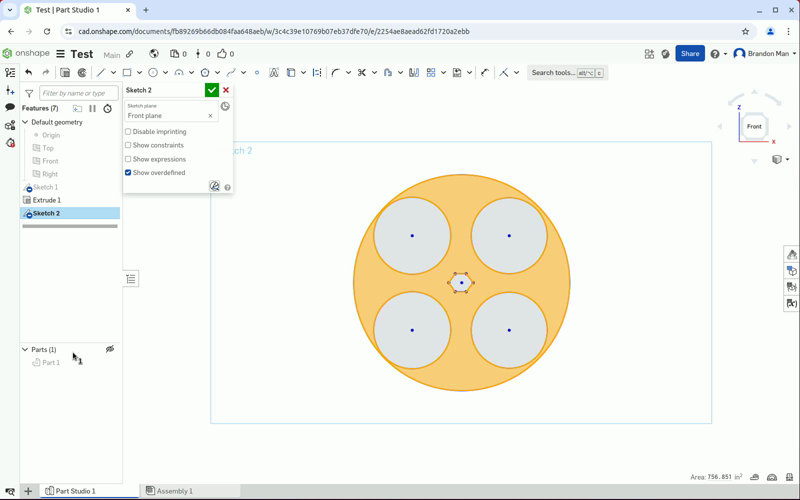
key(shift+y)
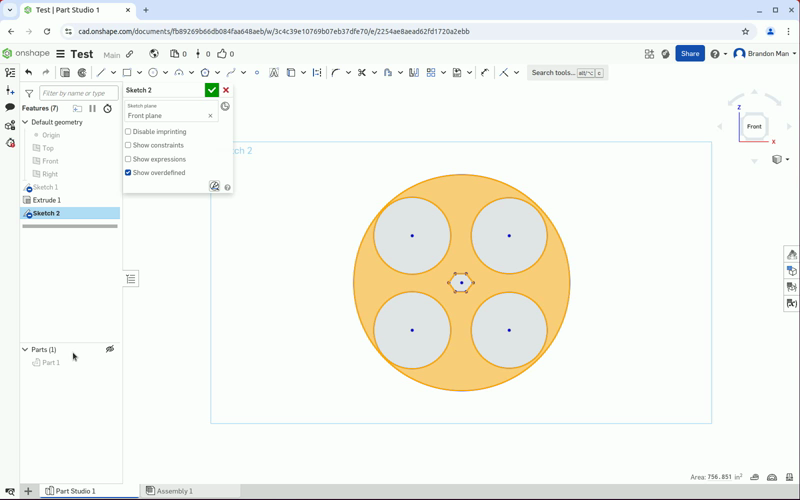
key(shift+e)
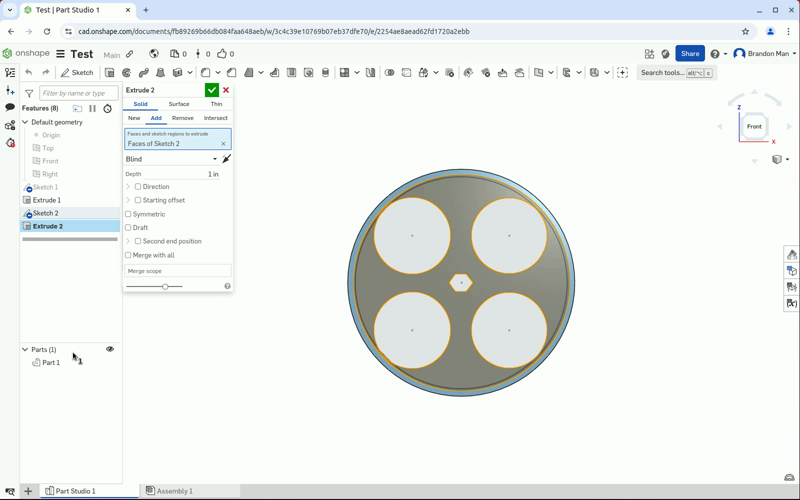
mouse_move(143, 106)
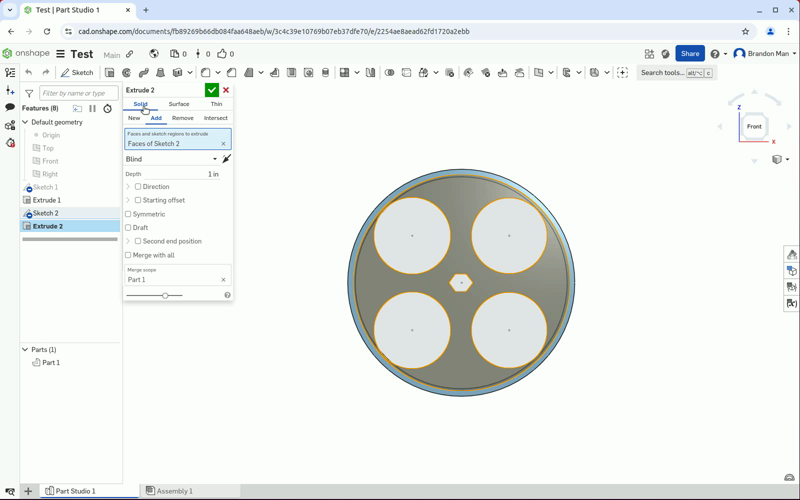
click(143, 106)
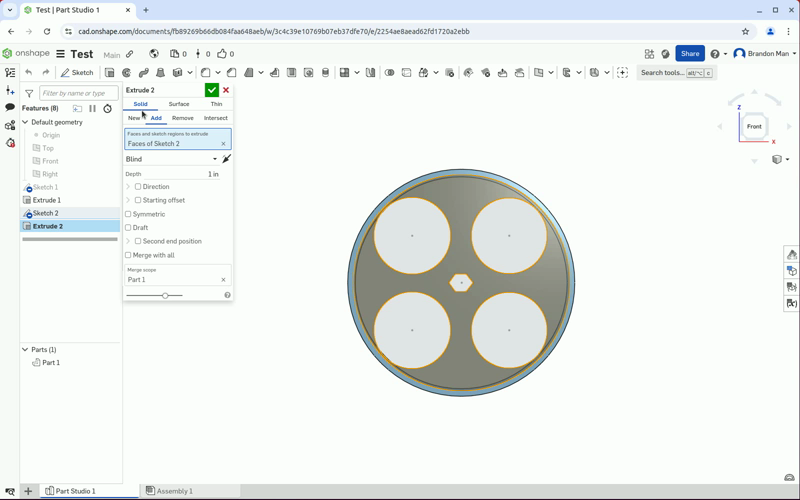
mouse_move(137, 120)
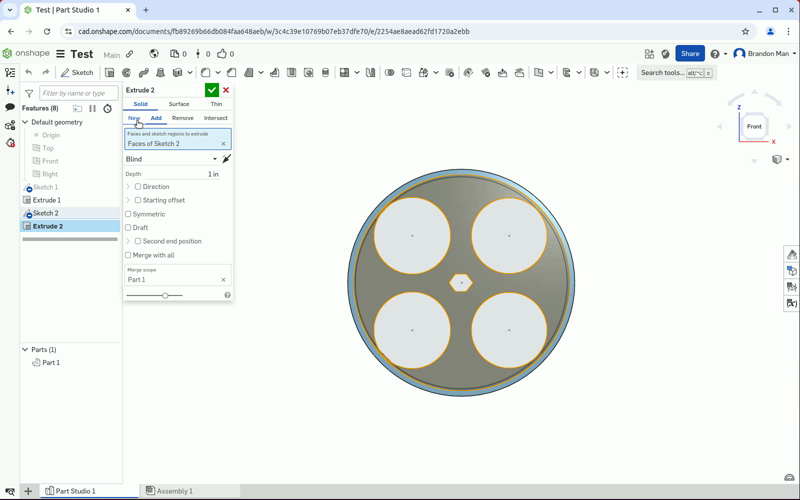
click(137, 120)
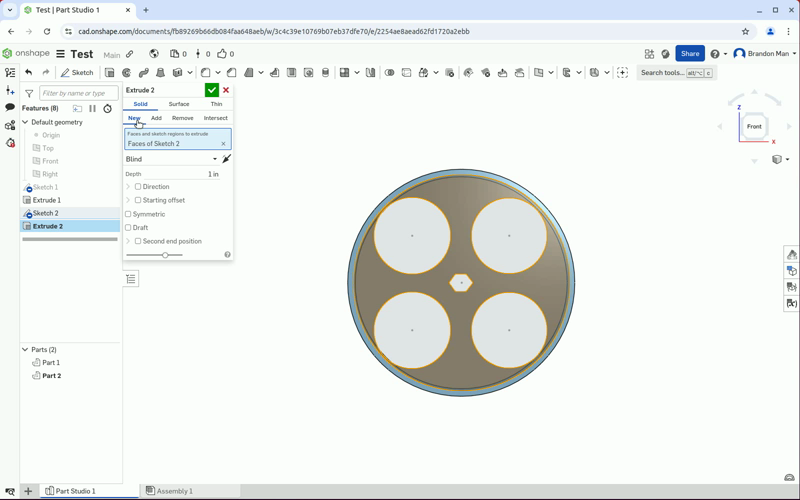
key(tab, 4)
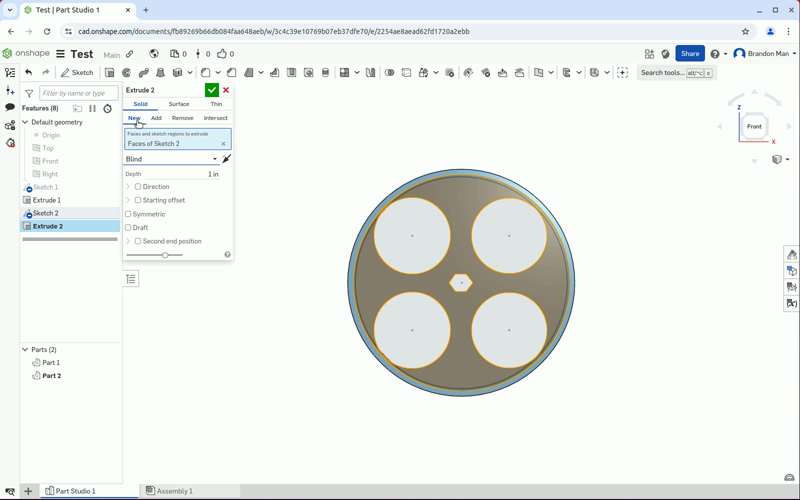
text(1.204)
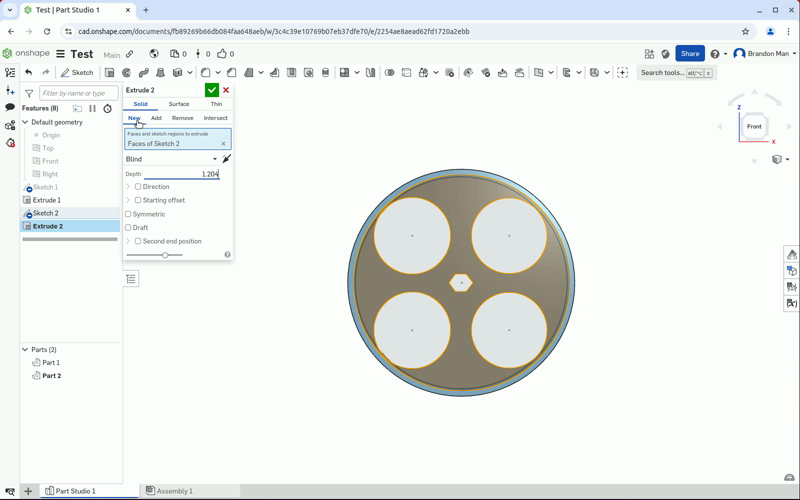
key(enter)
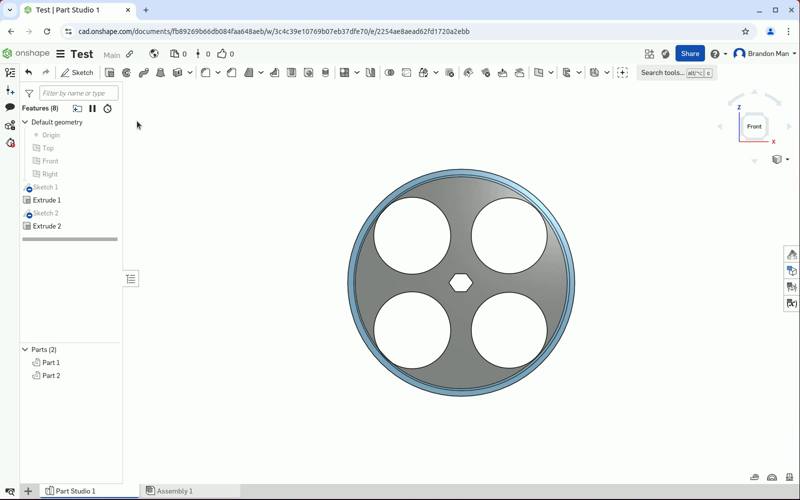
key(shift+h)
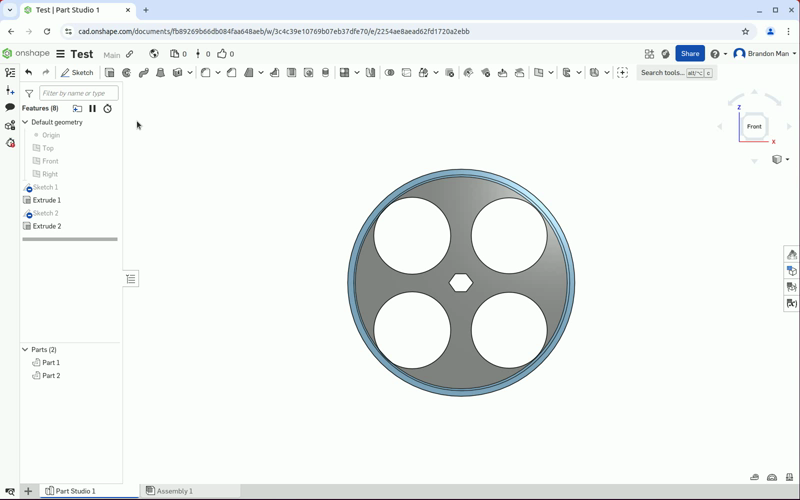
key(shift+h)
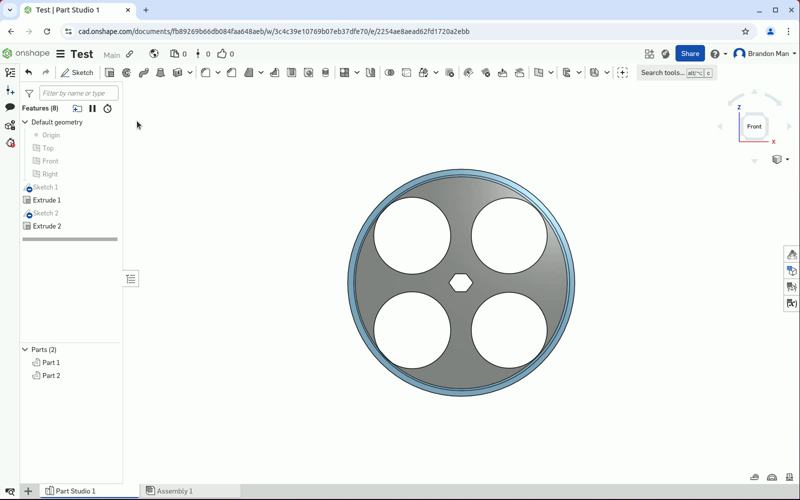
key(shift+7)
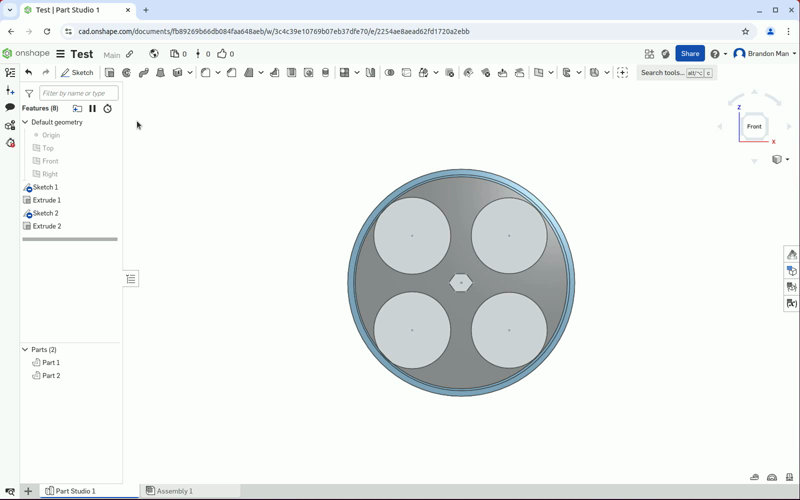
key(left, 2)
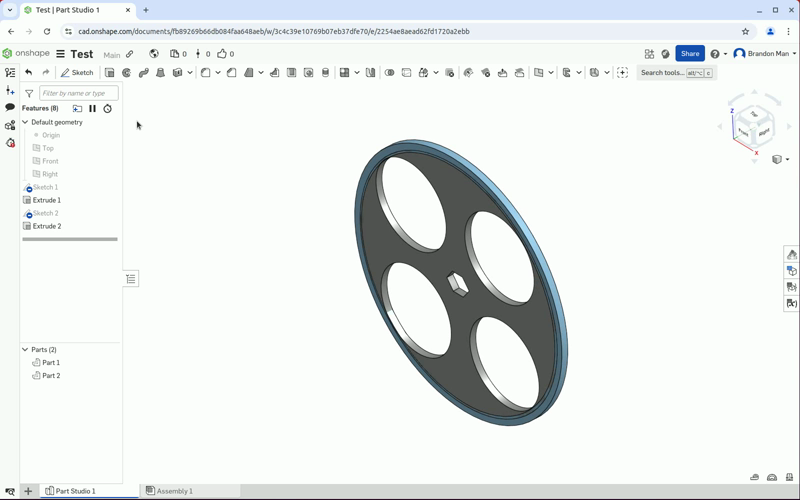
key(down, 2)
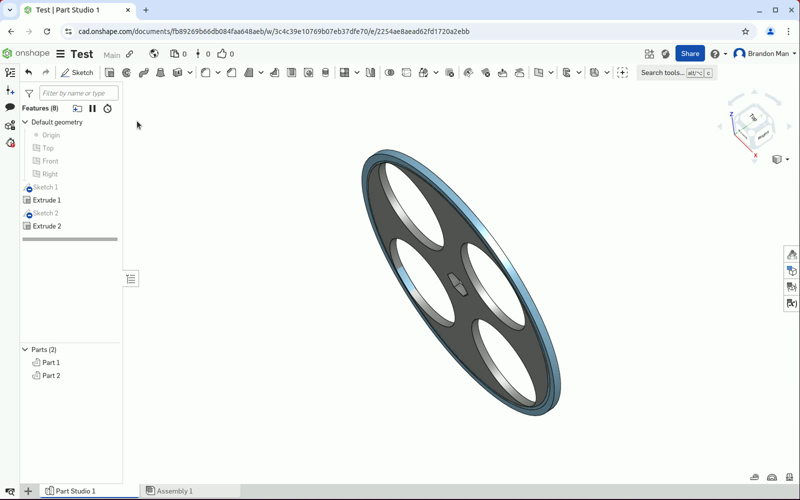
key(up, 2)
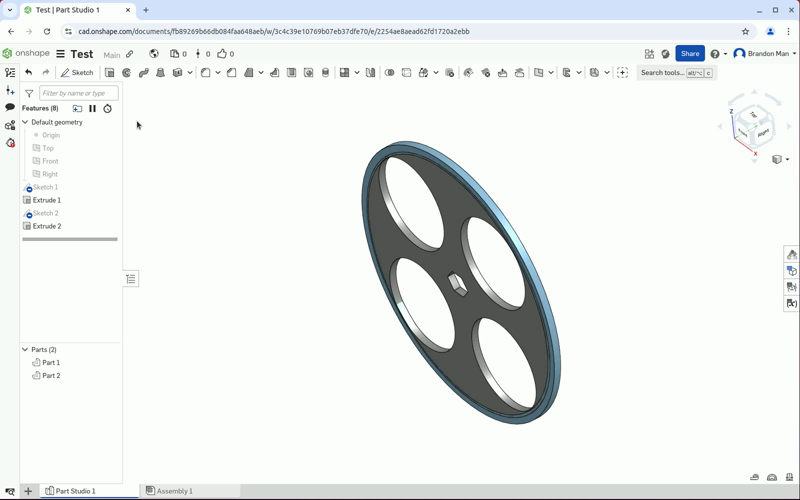
key(right, 2)
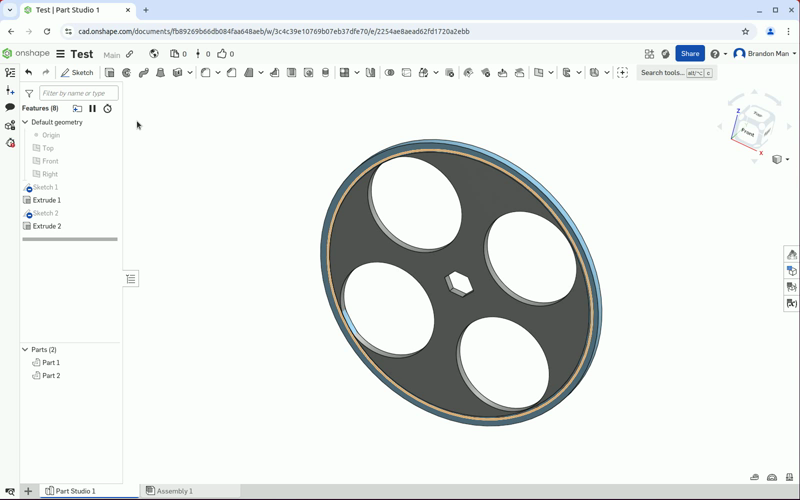
mouse_move(73, 189)
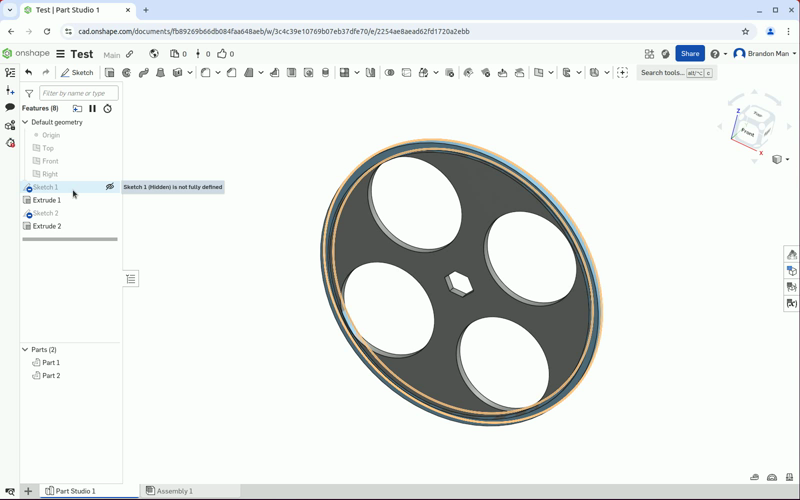
click(73, 189)